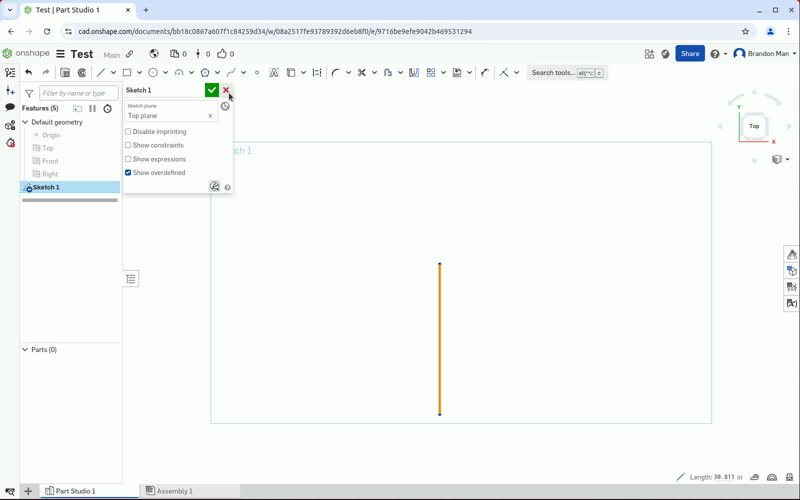
key(shift+h)
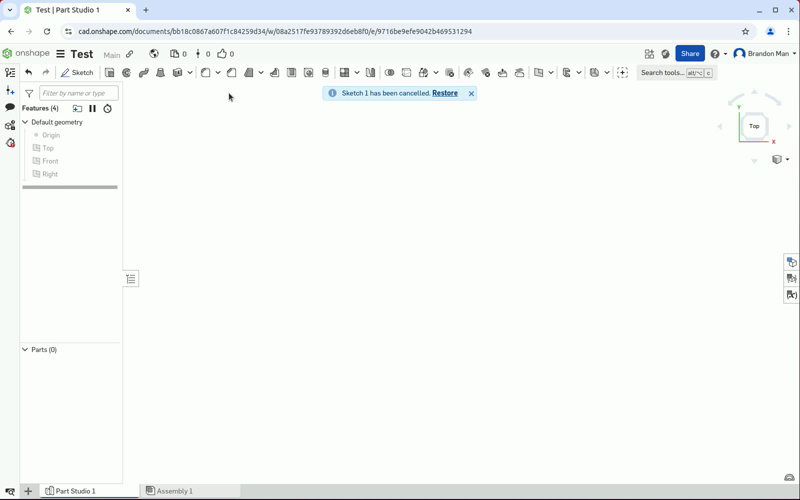
mouse_move(73, 352)
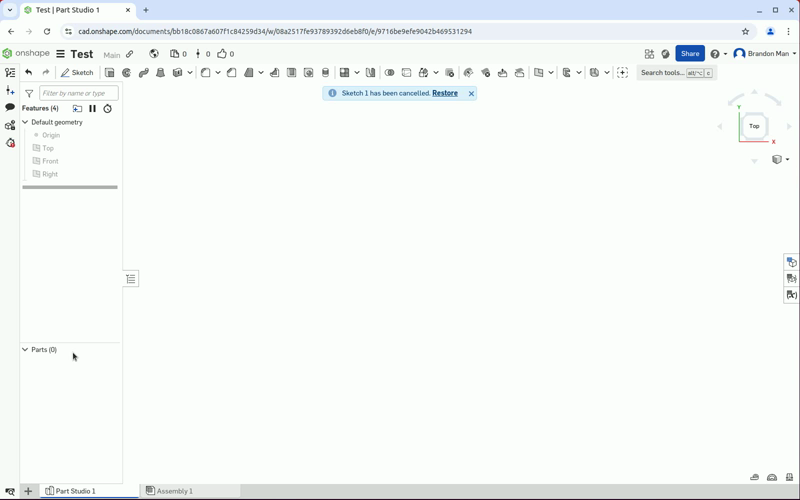
key(y)
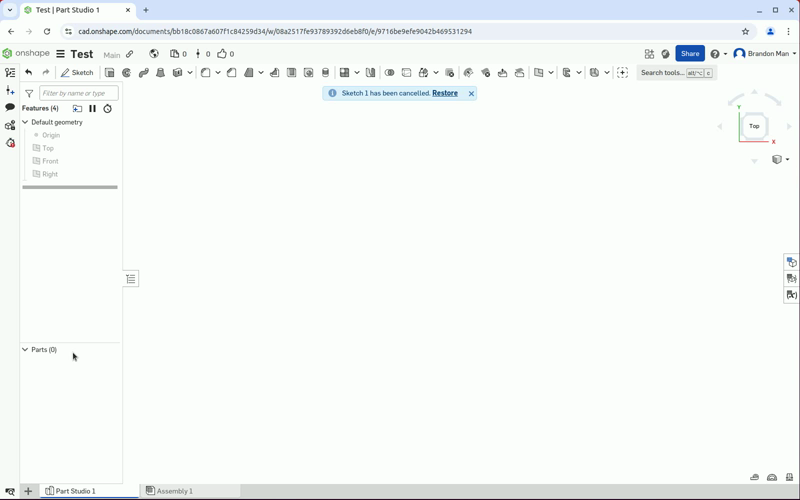
key(shift+p)
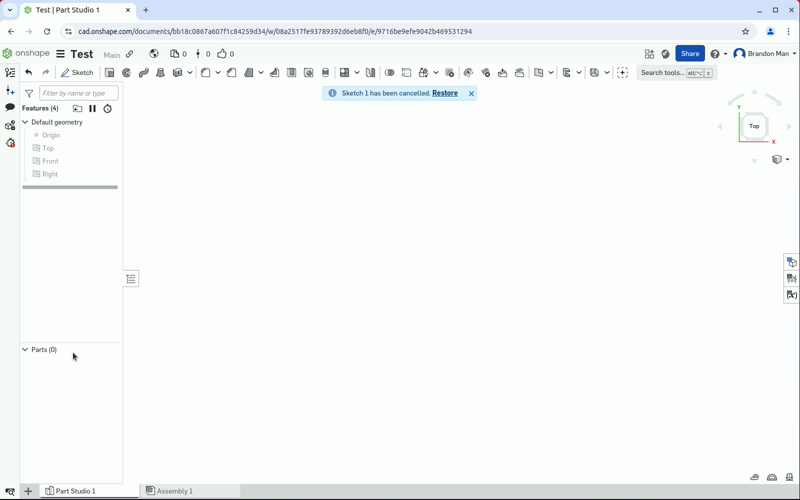
key(space)
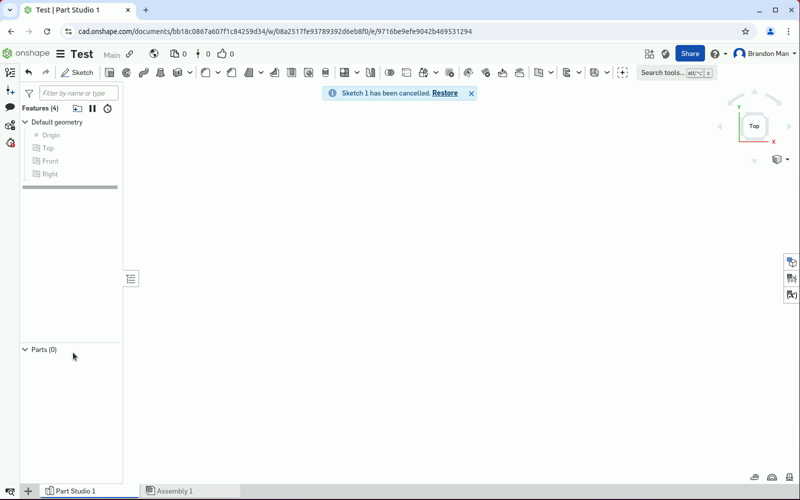
key_down(shift)
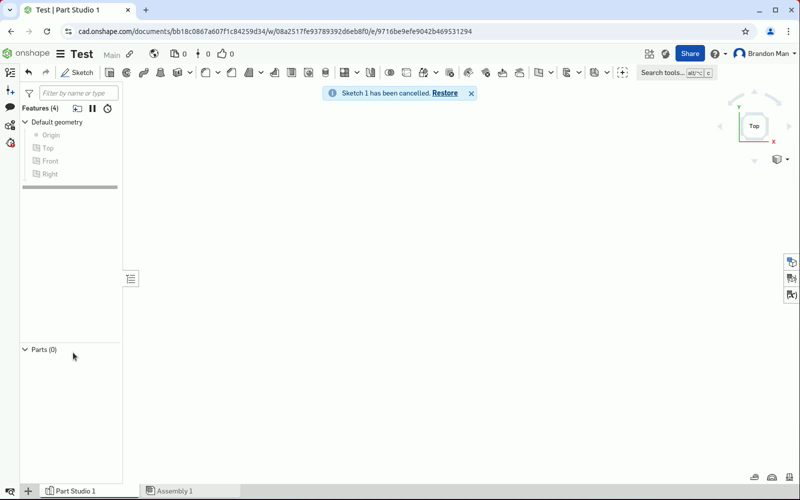
key(up)
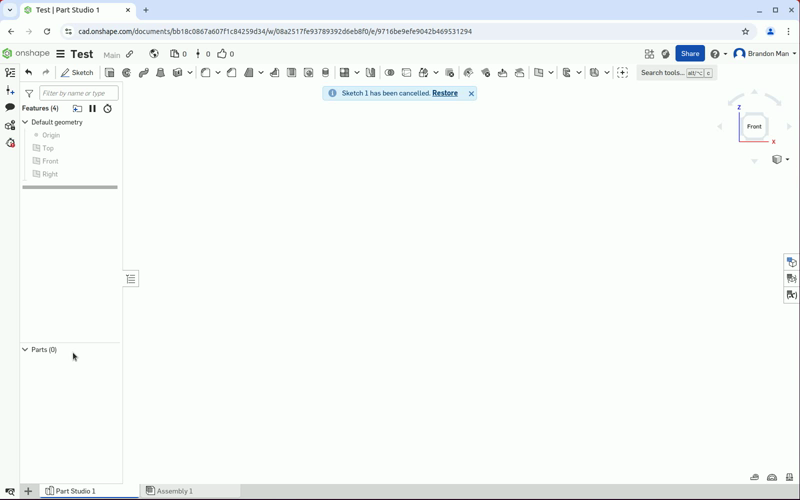
key_up(shift)
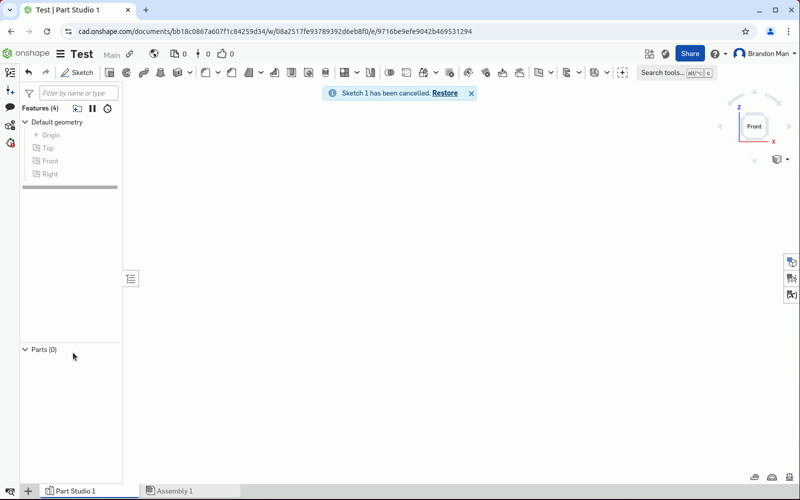
mouse_move(73, 352)
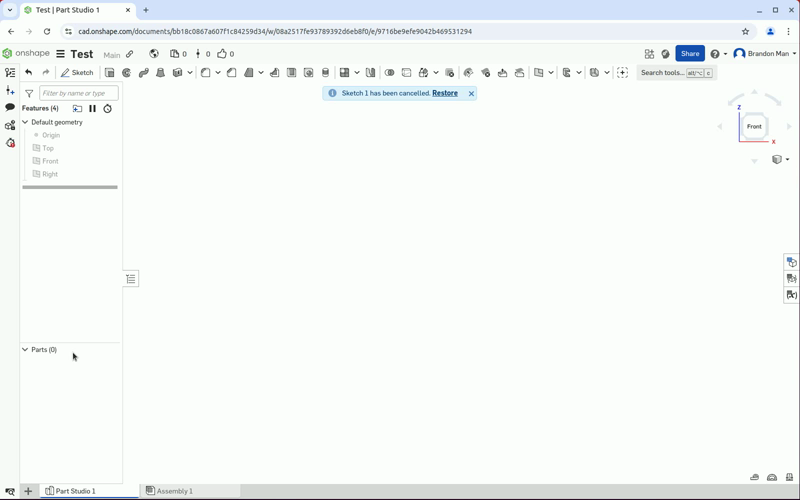
key(shift+y)
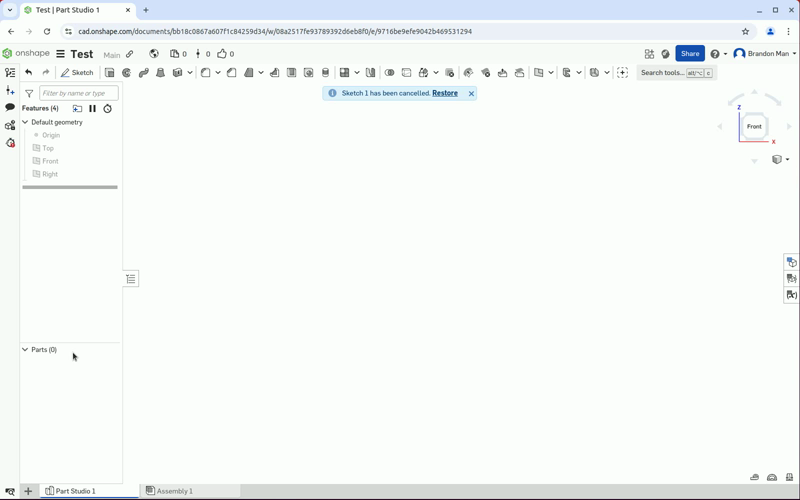
key(shift+s)
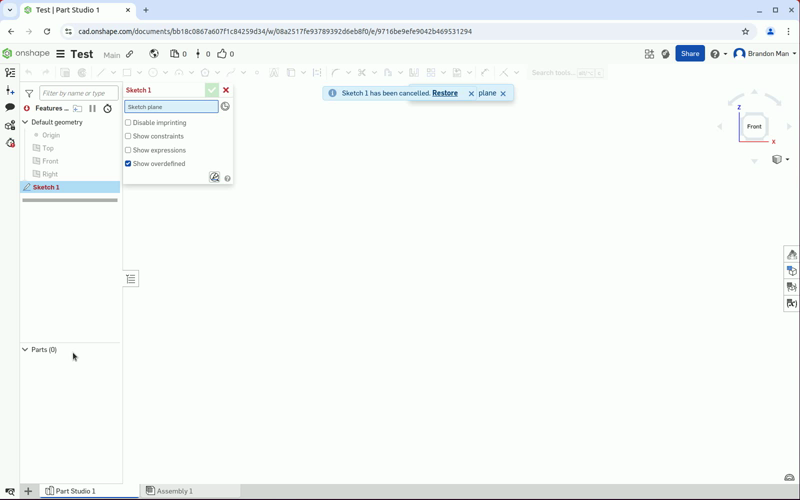
mouse_move(73, 163)
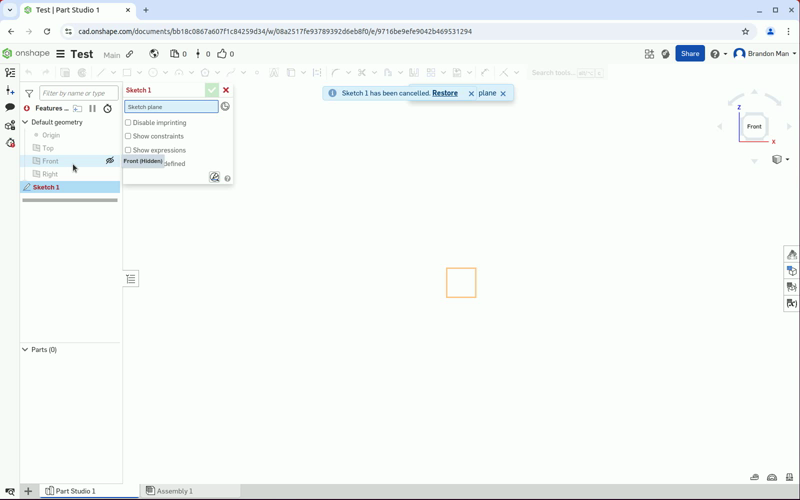
click(73, 163)
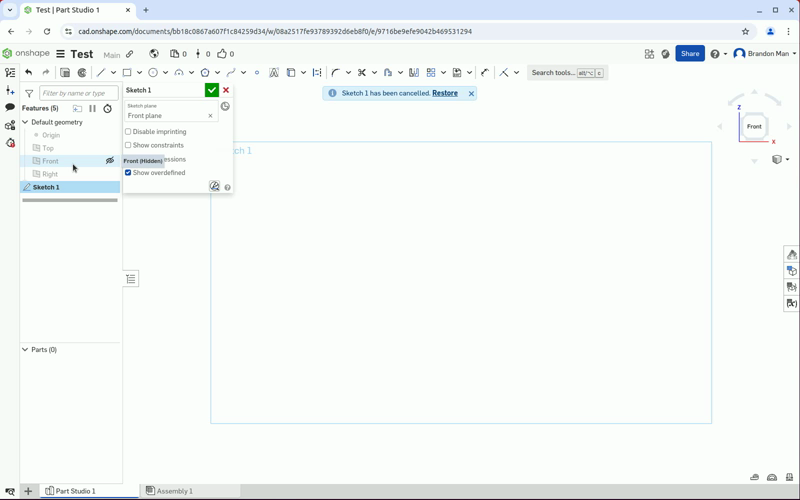
mouse_move(73, 352)
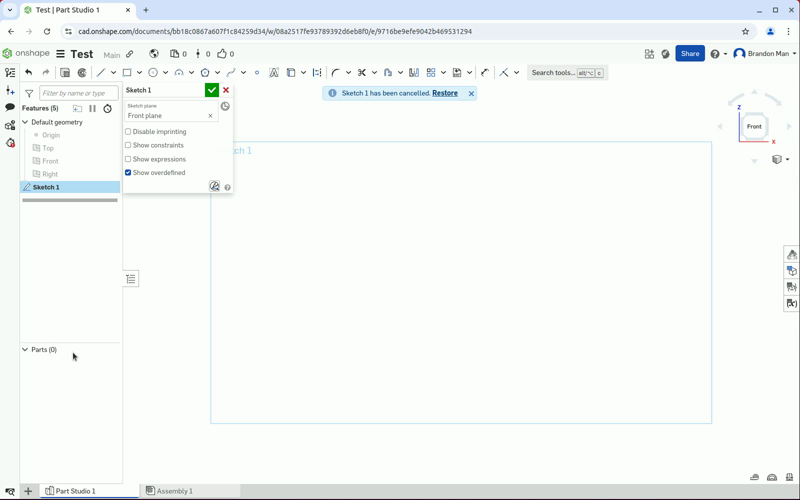
key(y)
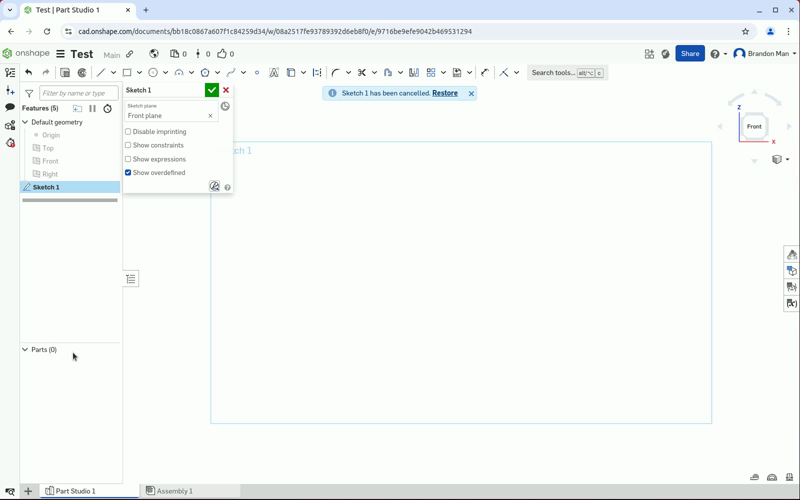
key(l)
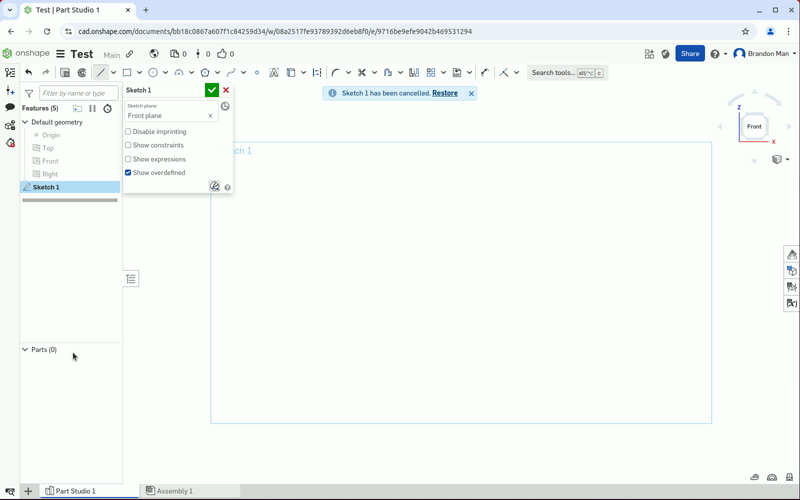
key_down(shift)
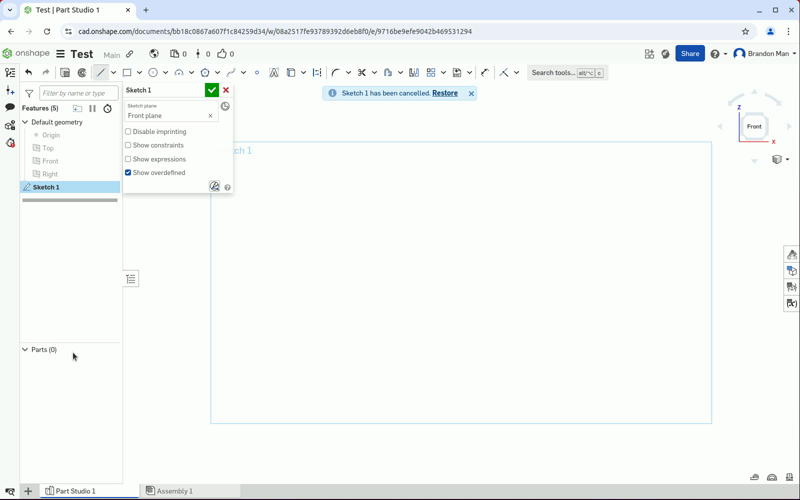
mouse_move(351, 390)
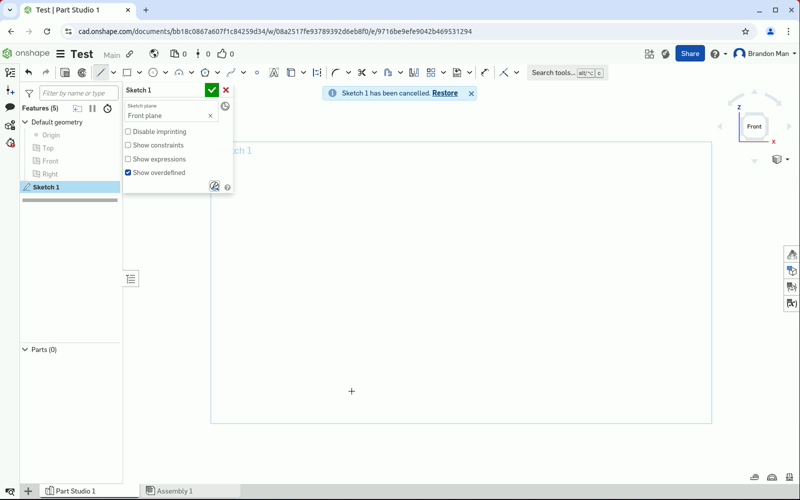
click(351, 390)
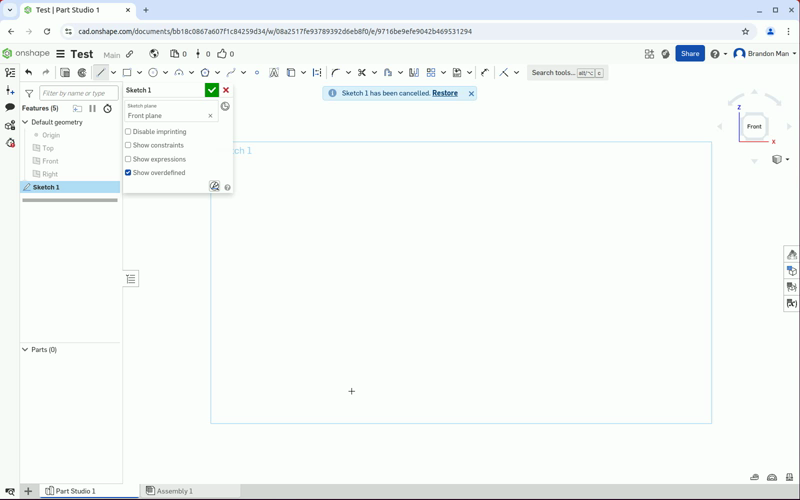
key_up(shift)
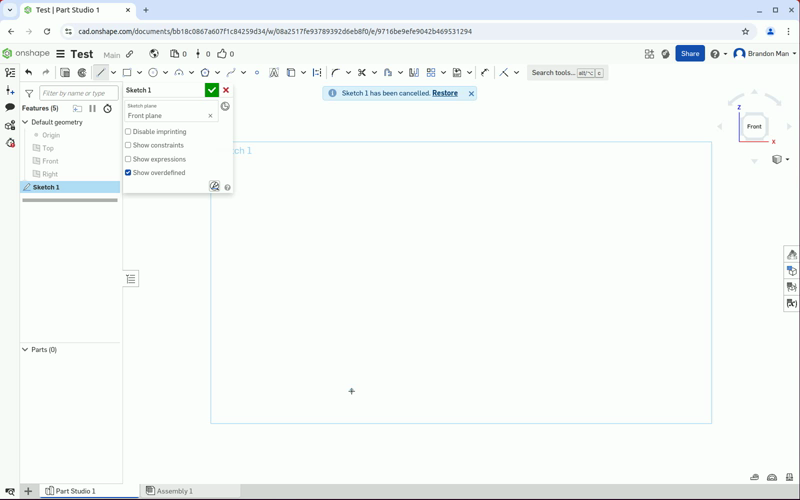
key_down(shift)
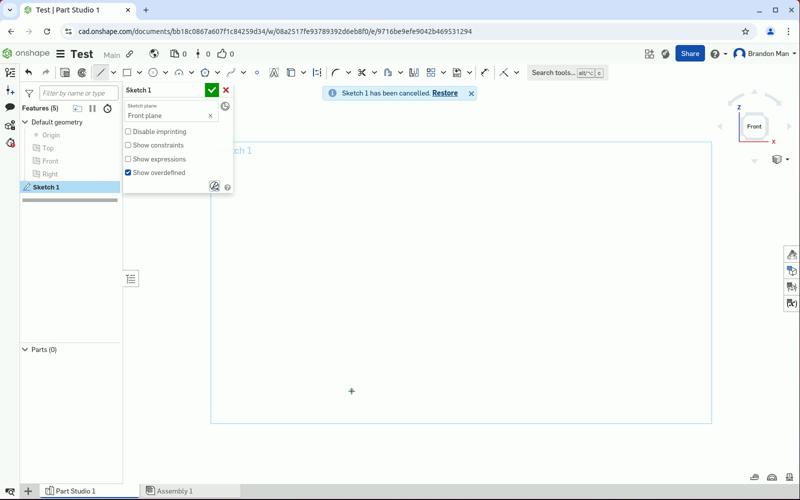
mouse_move(566, 390)
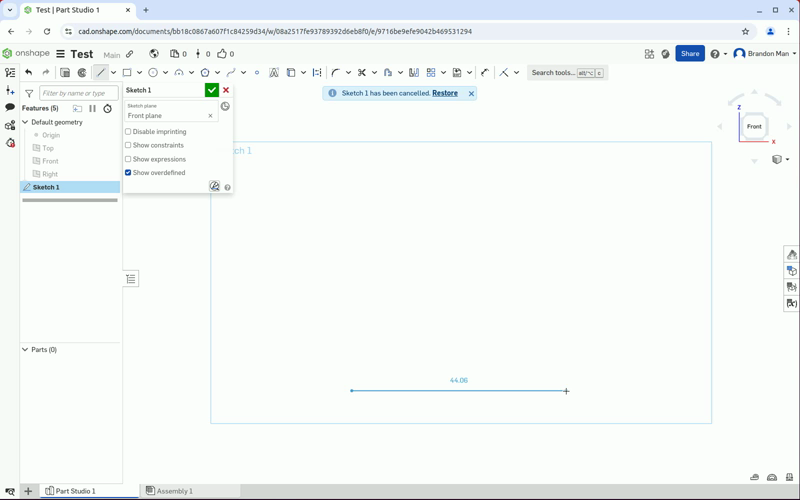
click(566, 390)
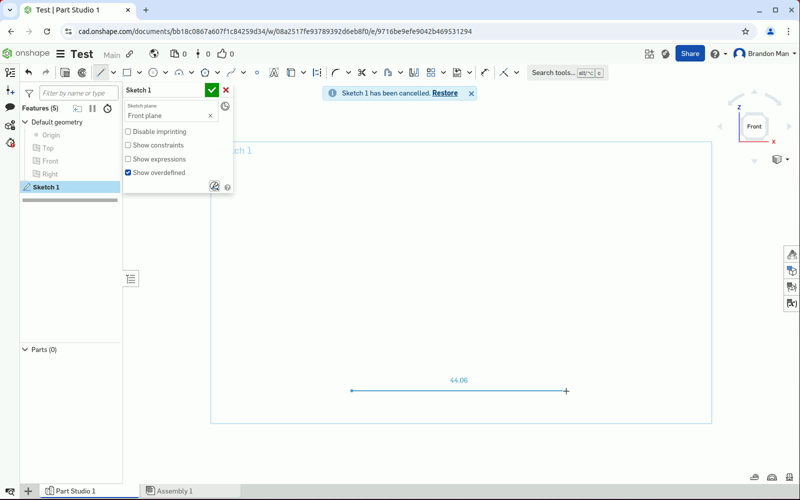
key_up(shift)
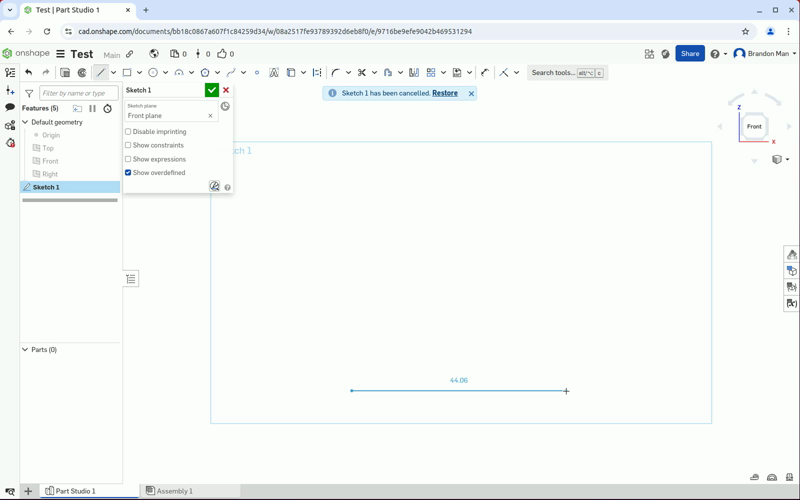
key_down(shift)
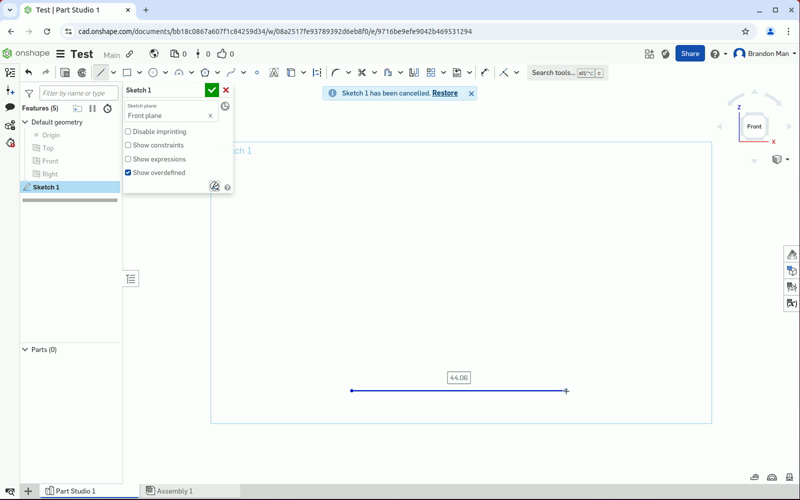
mouse_move(566, 171)
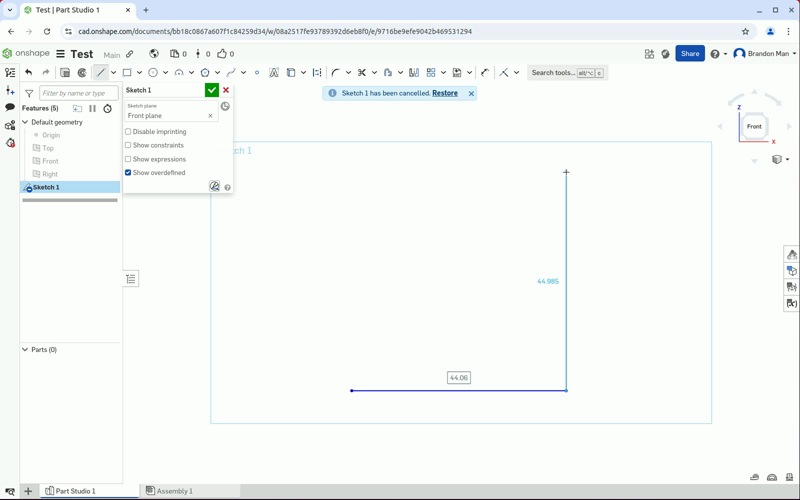
click(566, 171)
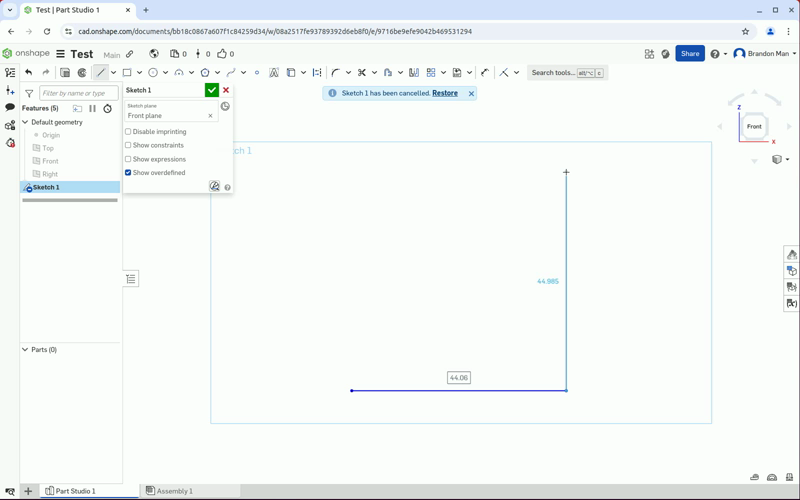
key_up(shift)
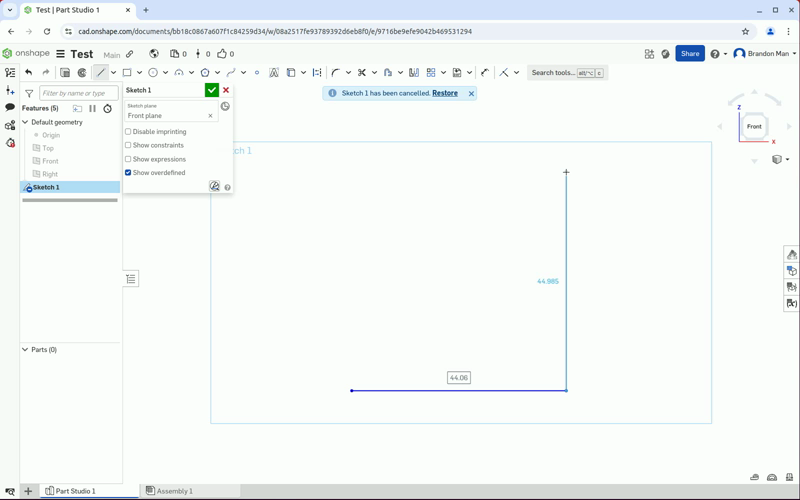
key_down(shift)
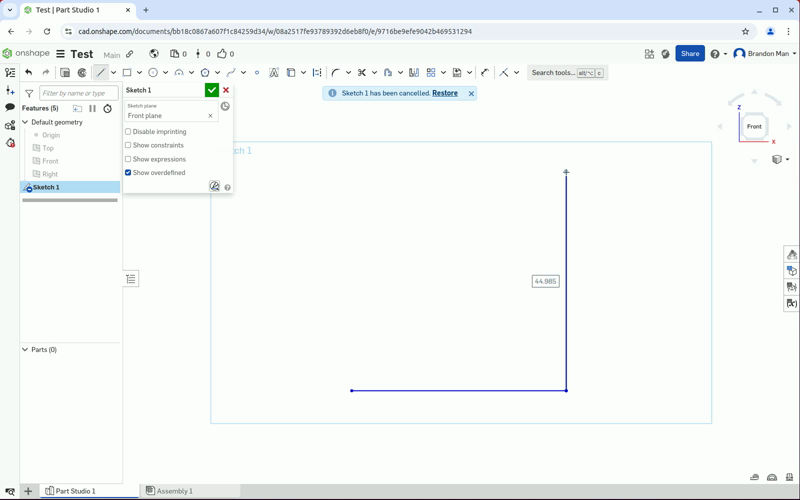
mouse_move(351, 171)
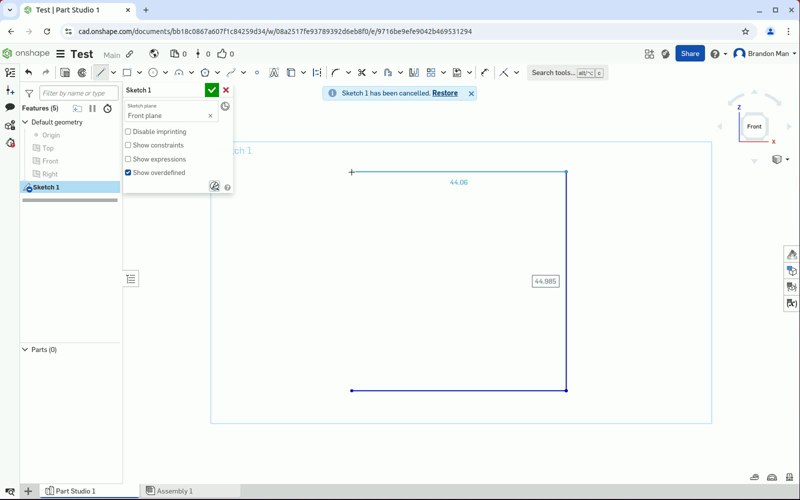
click(351, 171)
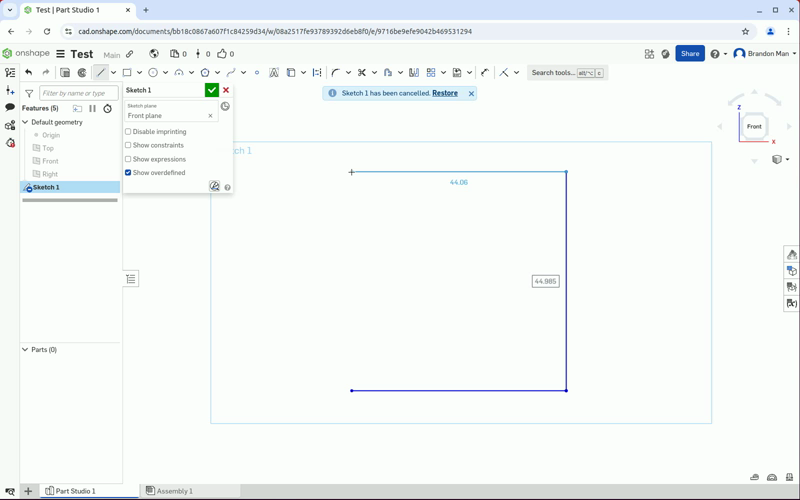
key_up(shift)
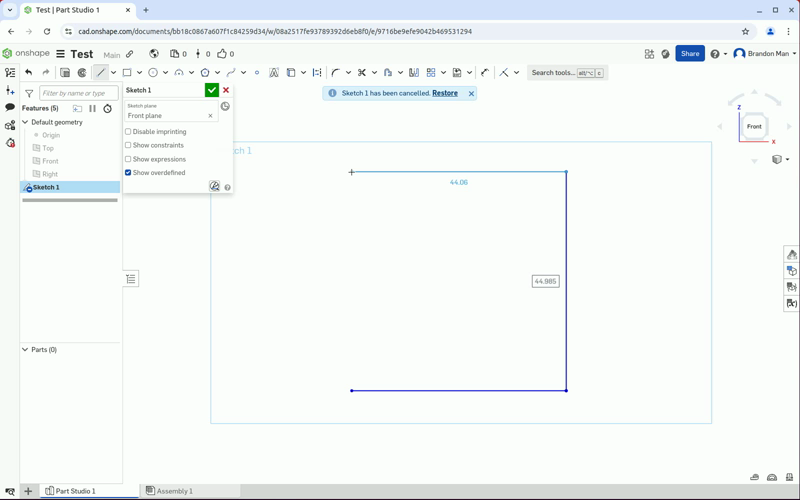
key_down(shift)
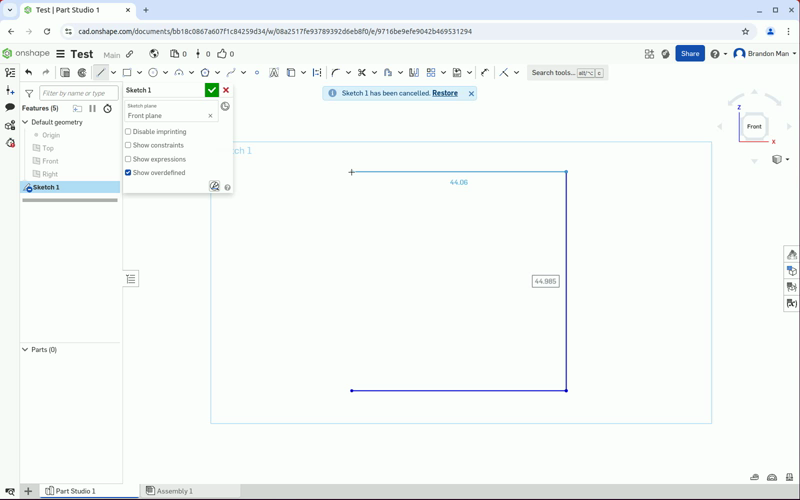
mouse_move(351, 390)
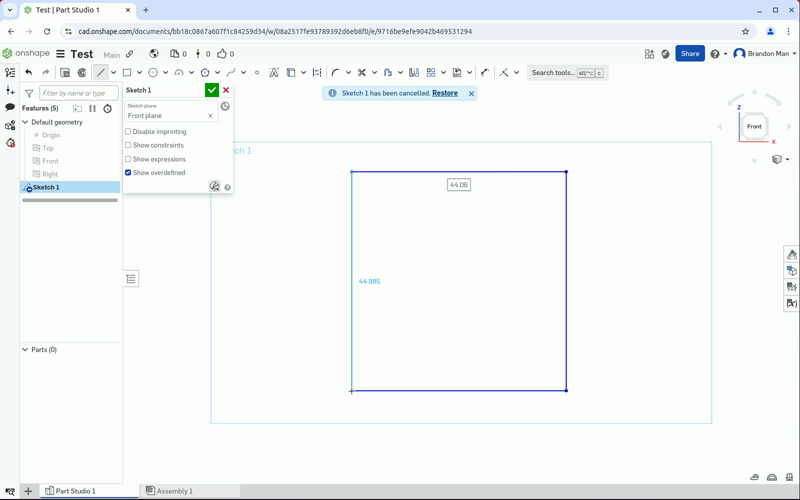
key_up(shift)
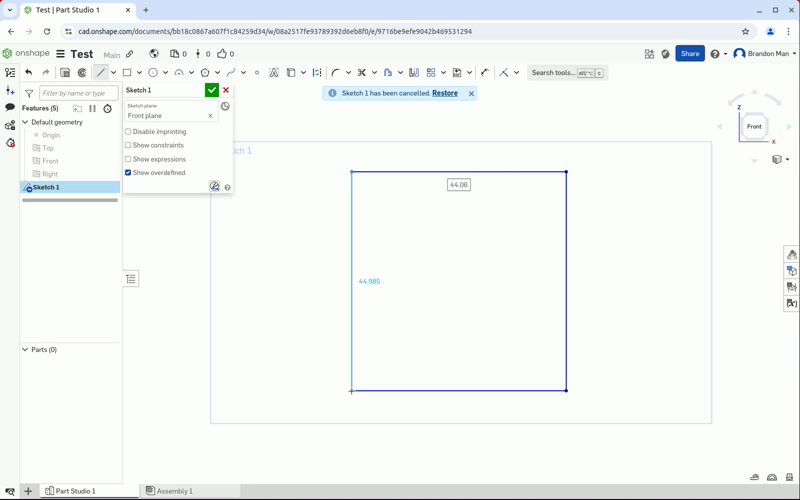
click(351, 390)
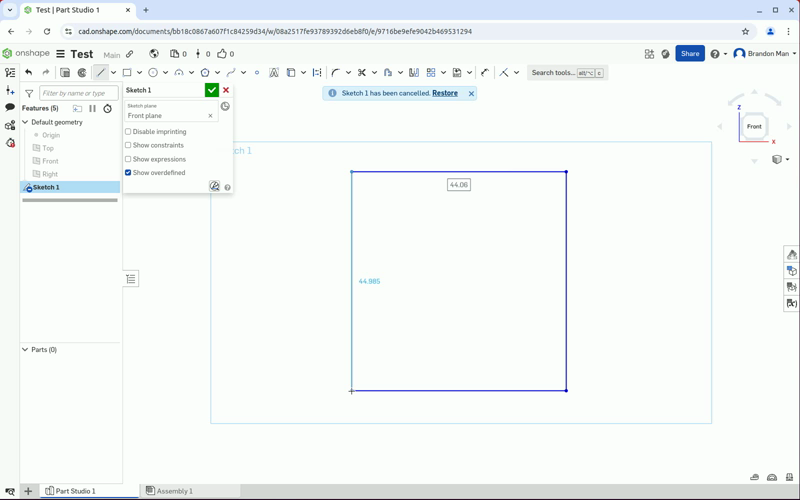
key(esc)
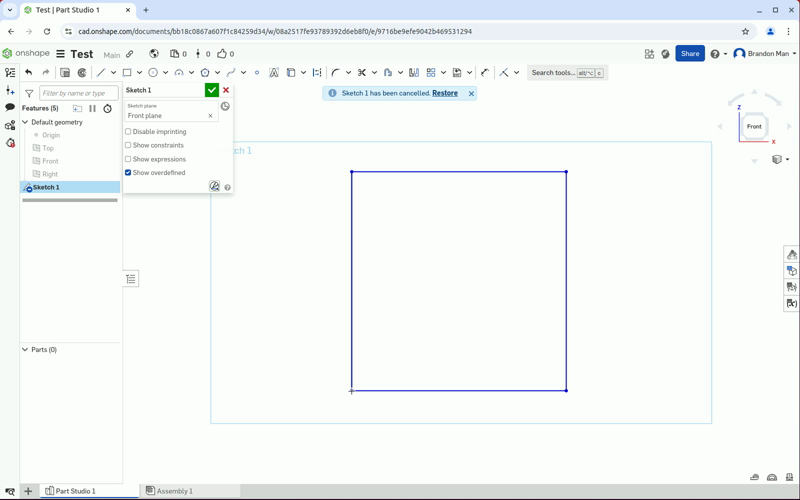
mouse_move(397, 286)
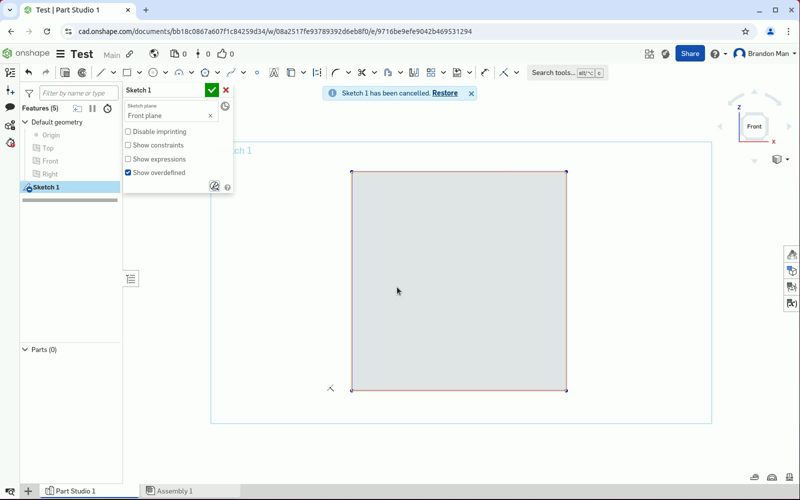
click(397, 286)
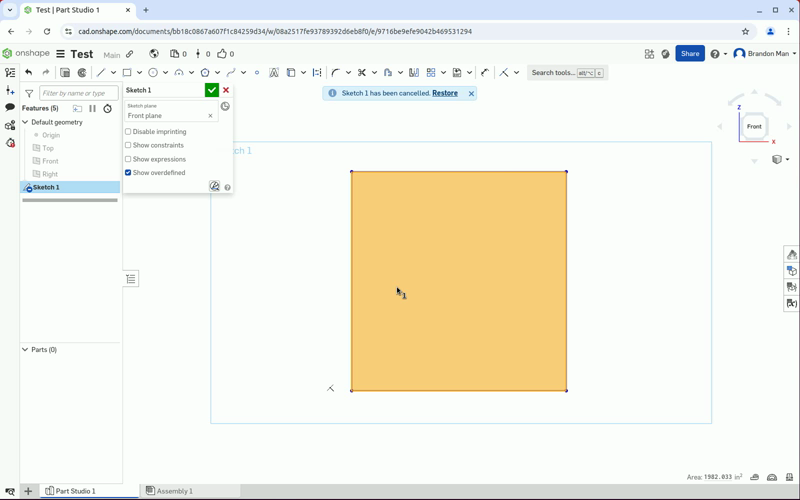
mouse_move(73, 352)
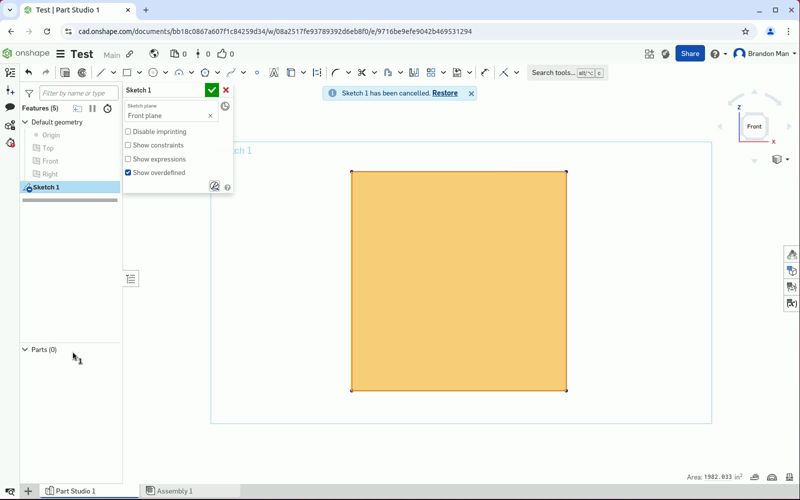
key(shift+y)
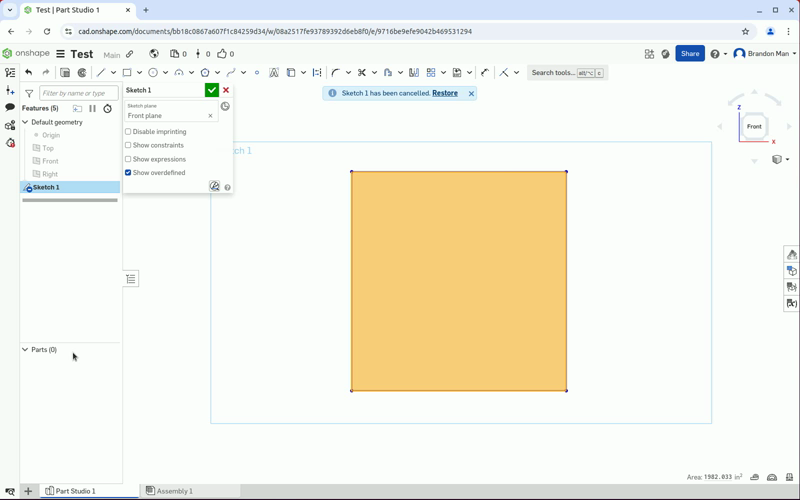
key(shift+e)
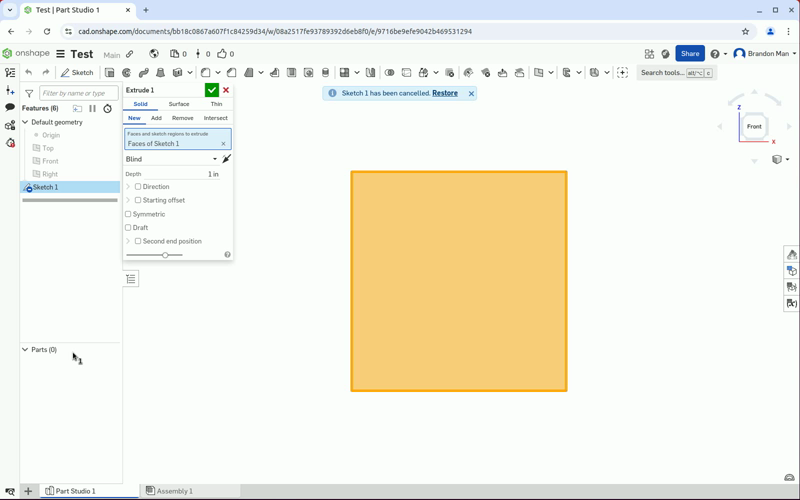
mouse_move(143, 106)
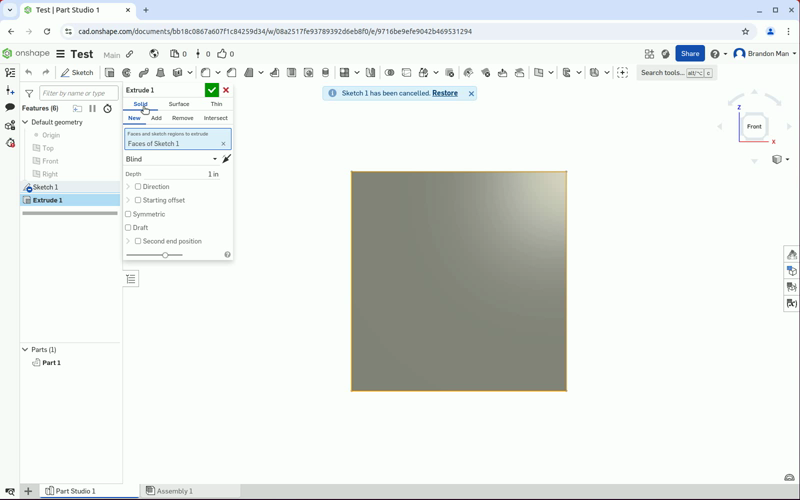
click(143, 106)
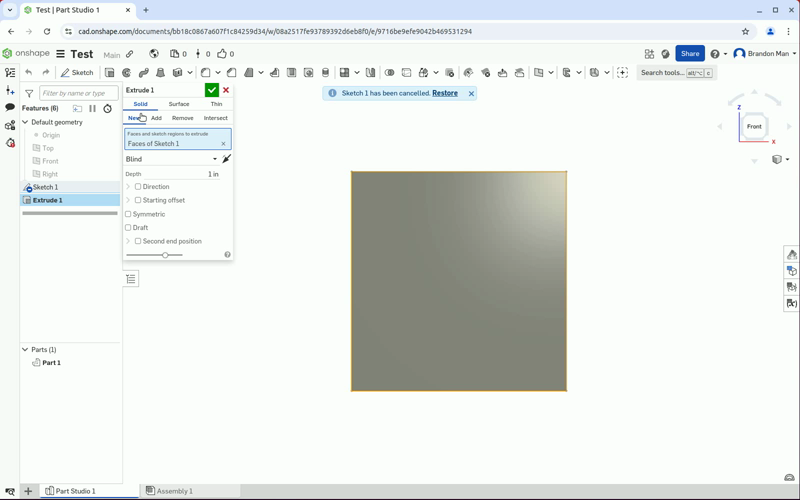
mouse_move(137, 120)
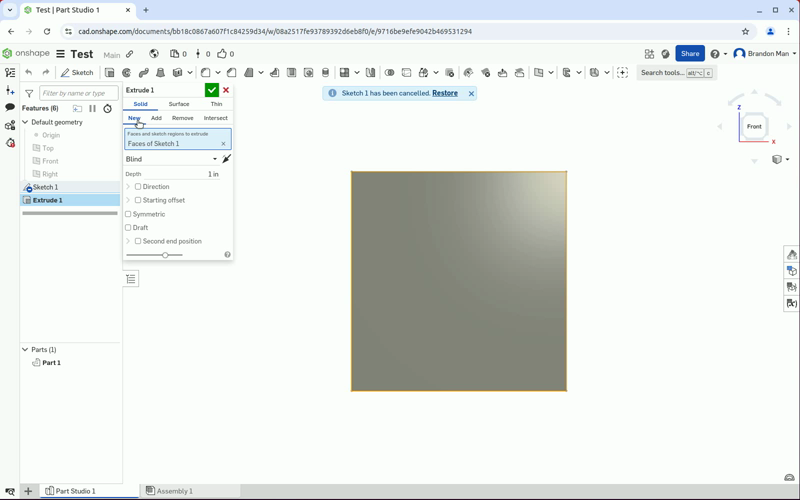
click(137, 120)
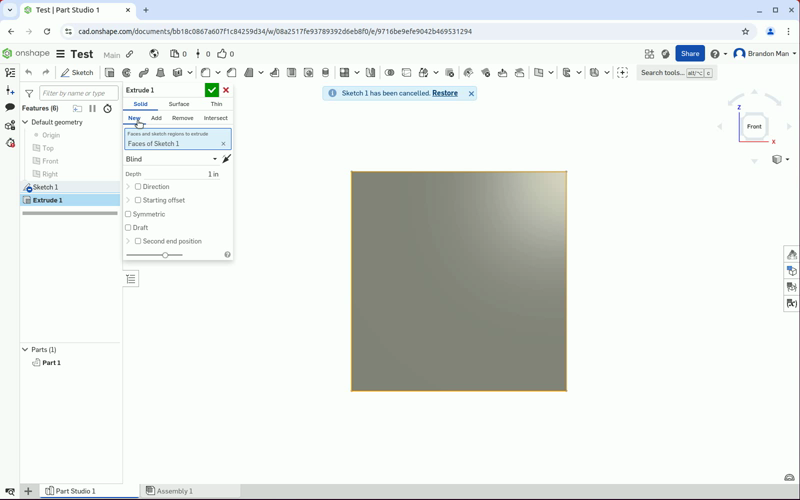
key(tab, 4)
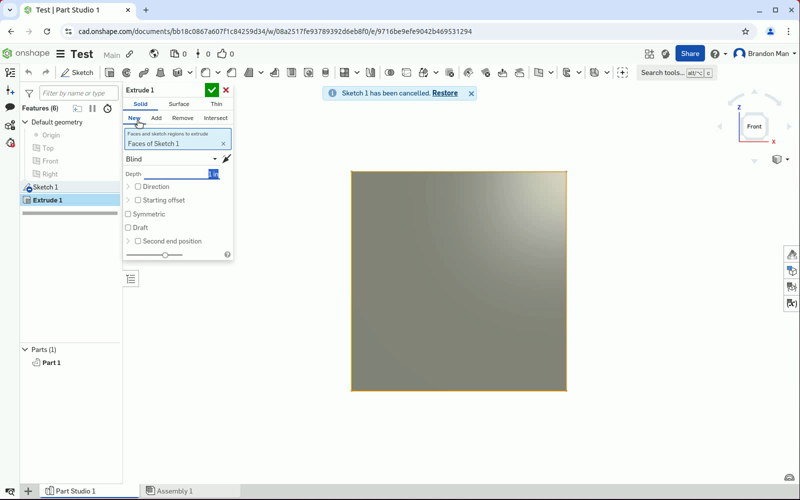
text(20.942)
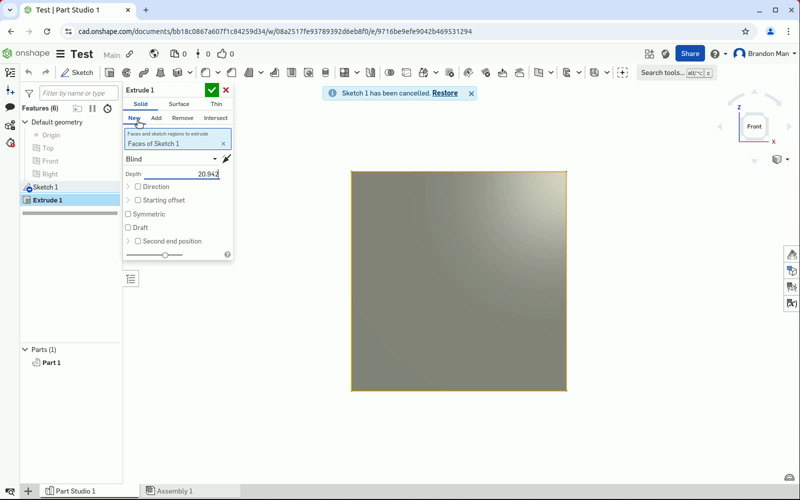
key(enter)
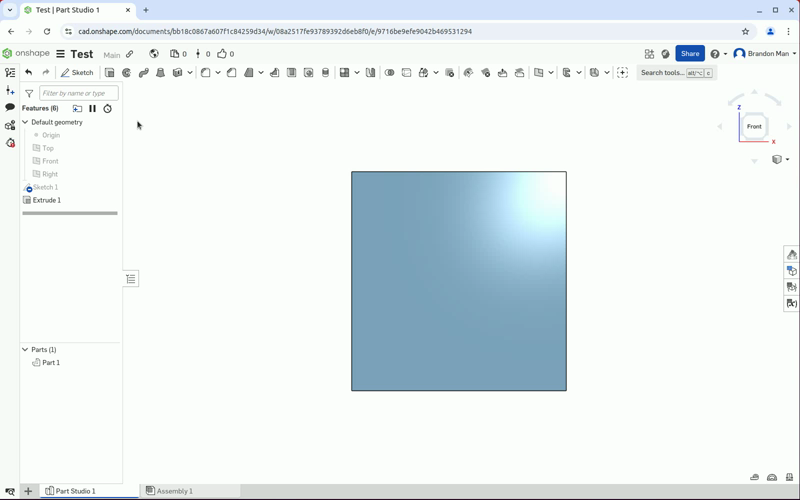
key(shift+h)
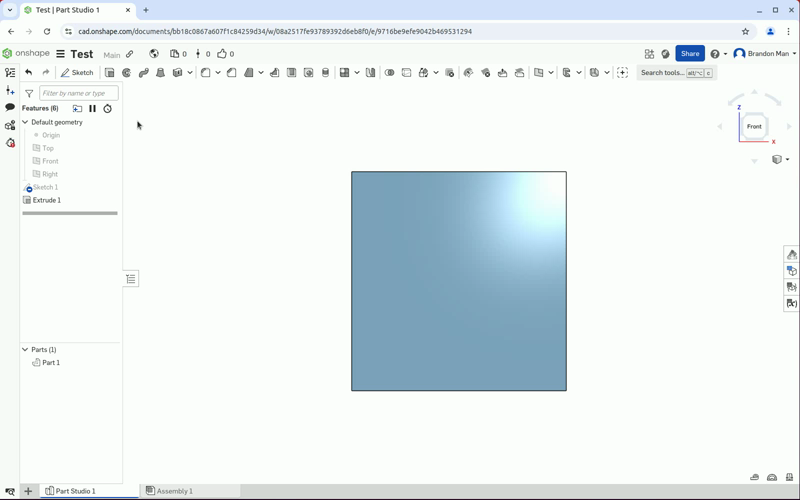
key(shift+h)
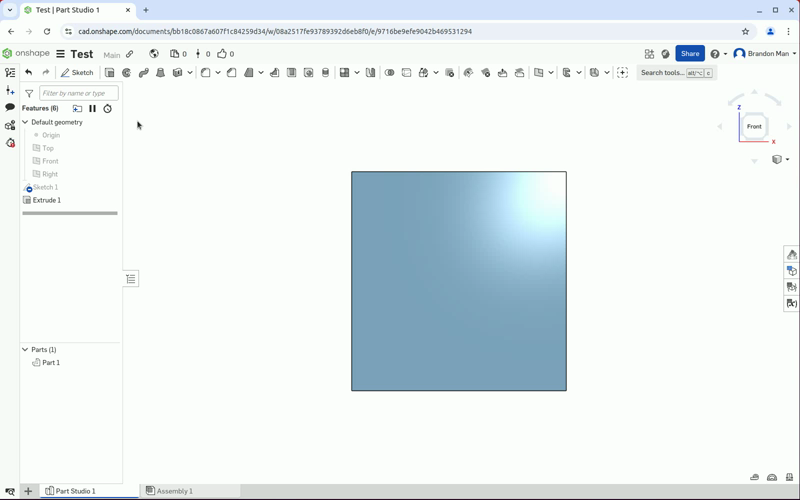
mouse_move(73, 189)
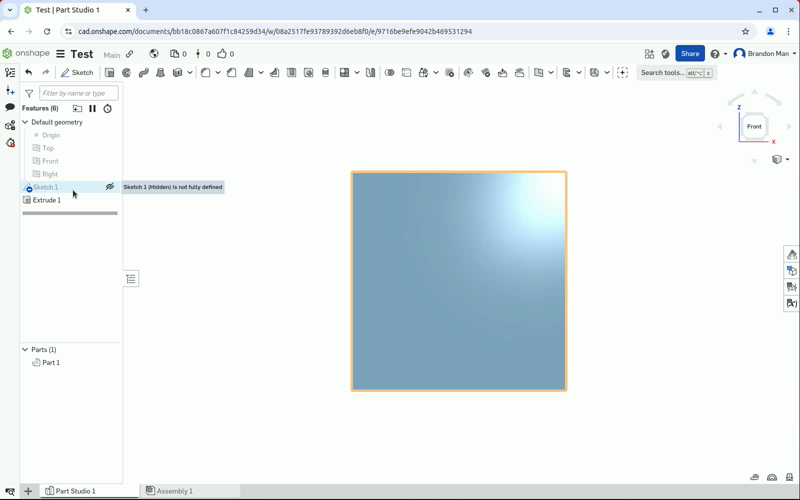
click(73, 189)
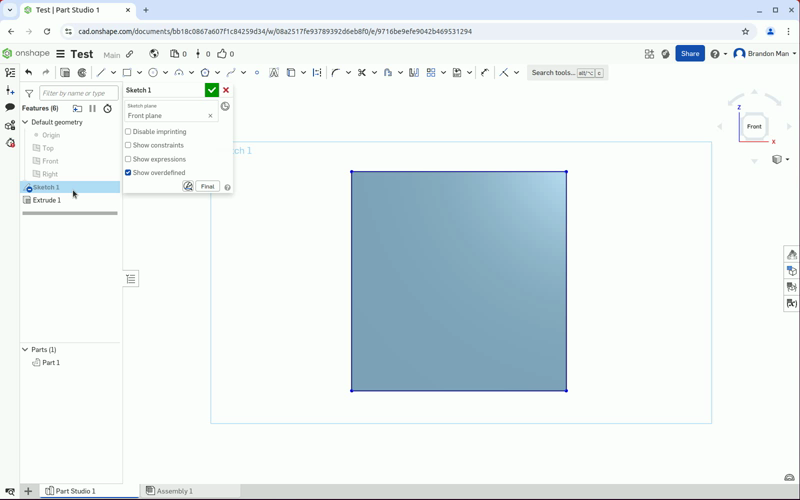
mouse_move(229, 92)
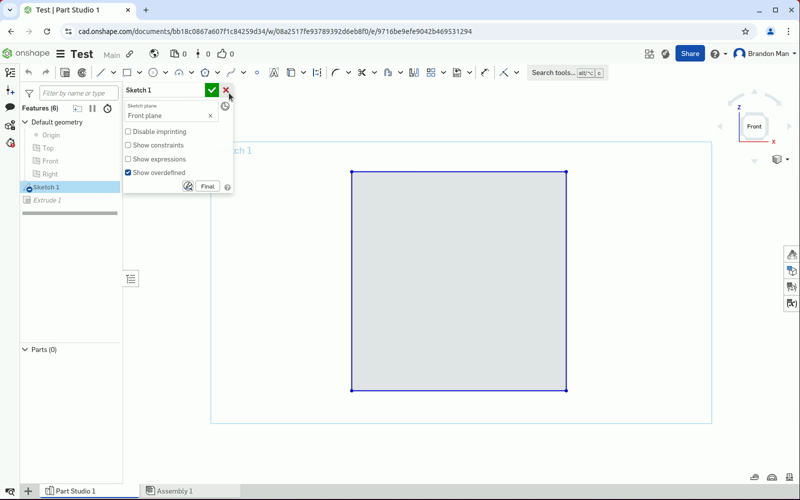
click(229, 92)
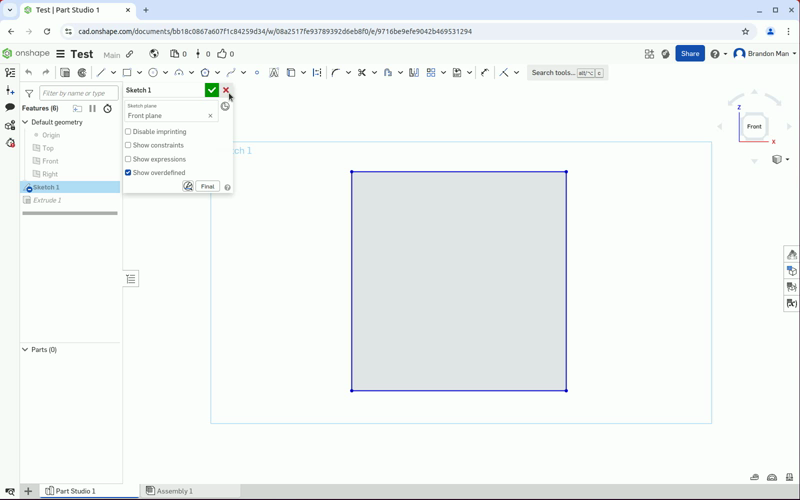
key(shift+s)
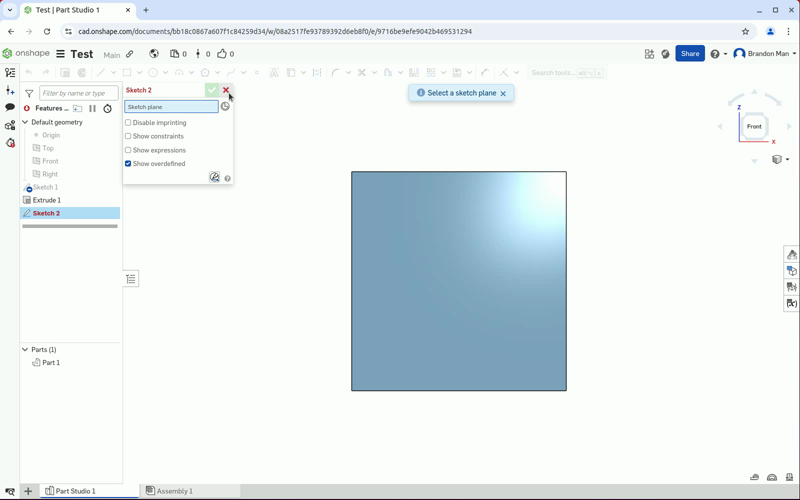
mouse_move(73, 163)
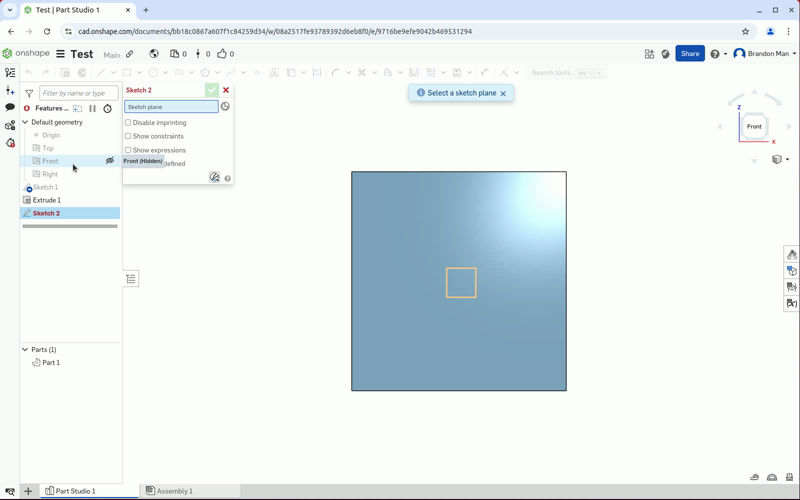
click(73, 163)
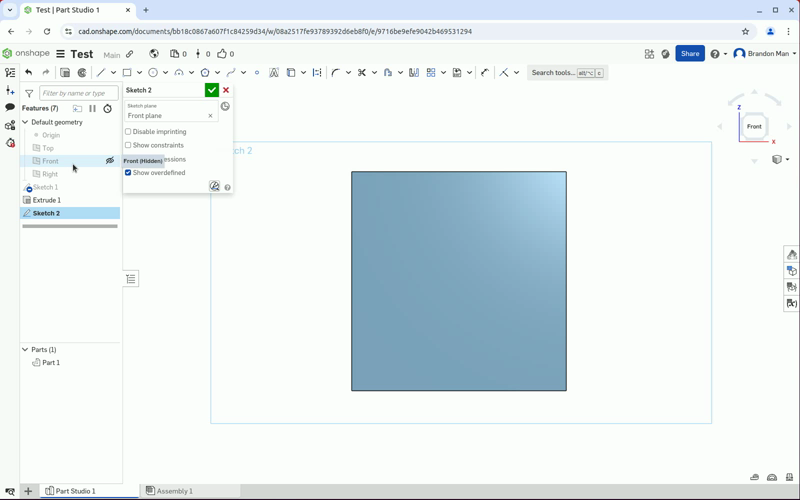
mouse_move(73, 352)
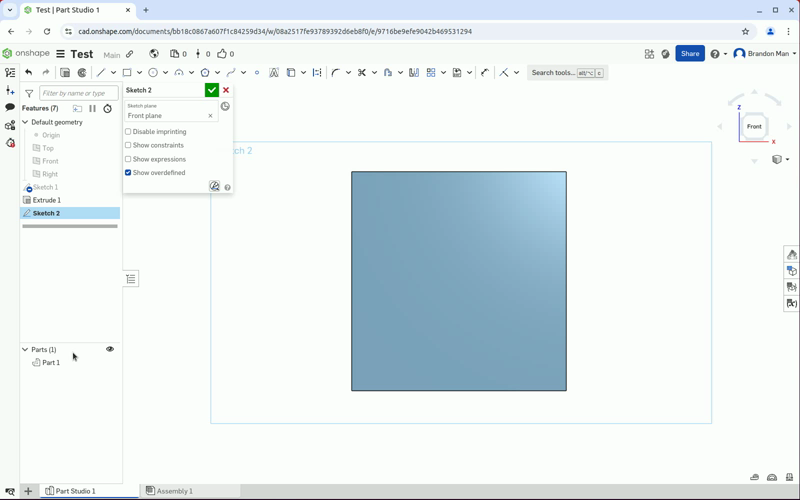
key(y)
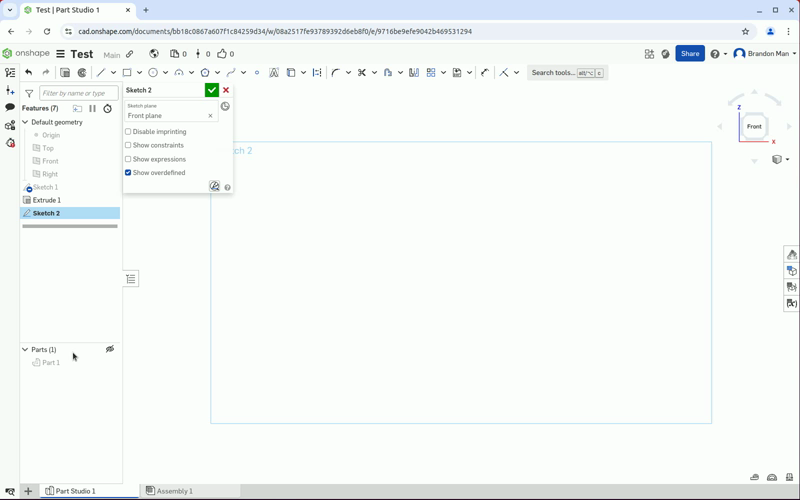
key(l)
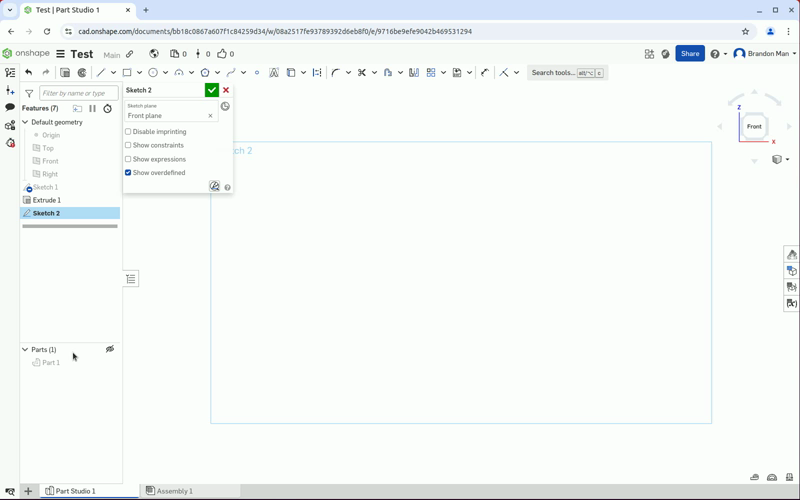
key_down(shift)
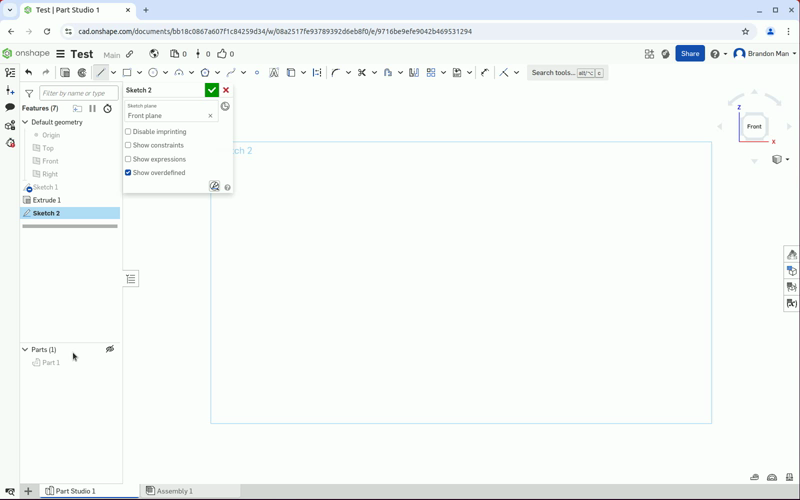
mouse_move(351, 390)
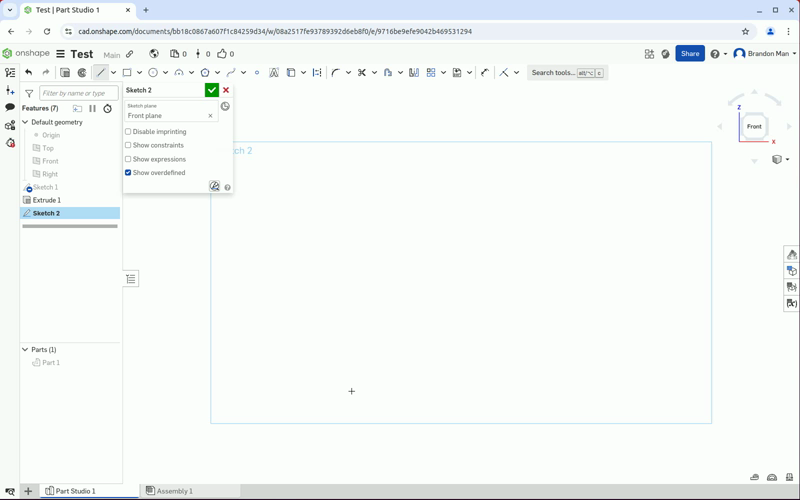
click(351, 390)
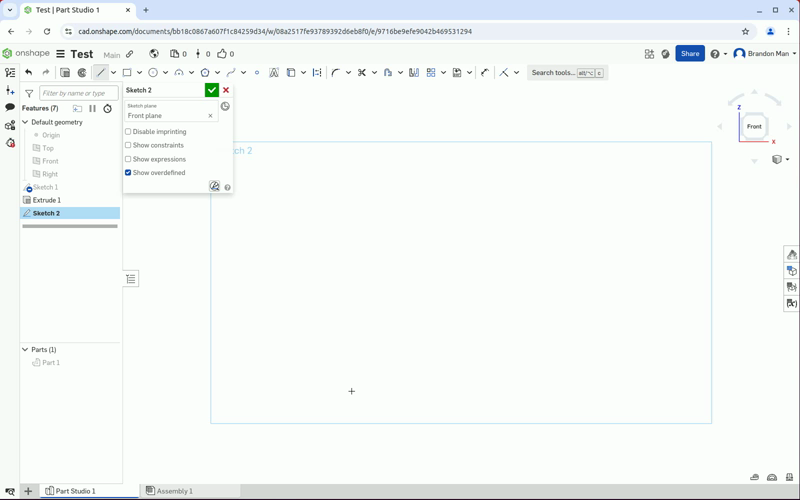
key_up(shift)
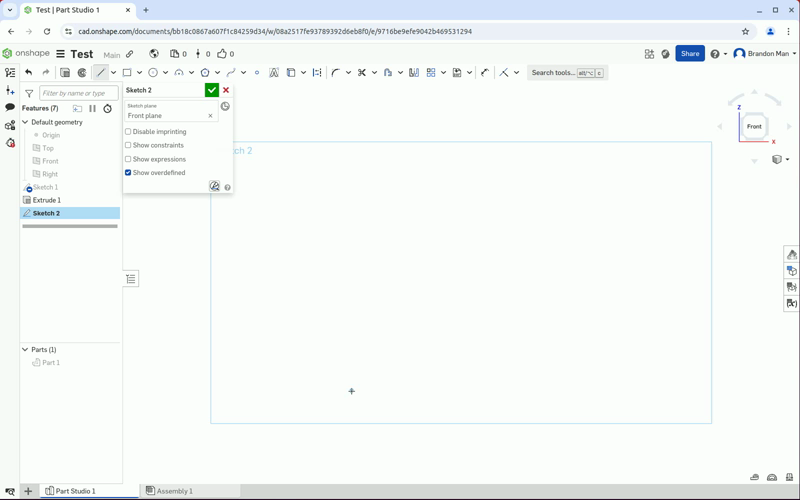
key_down(shift)
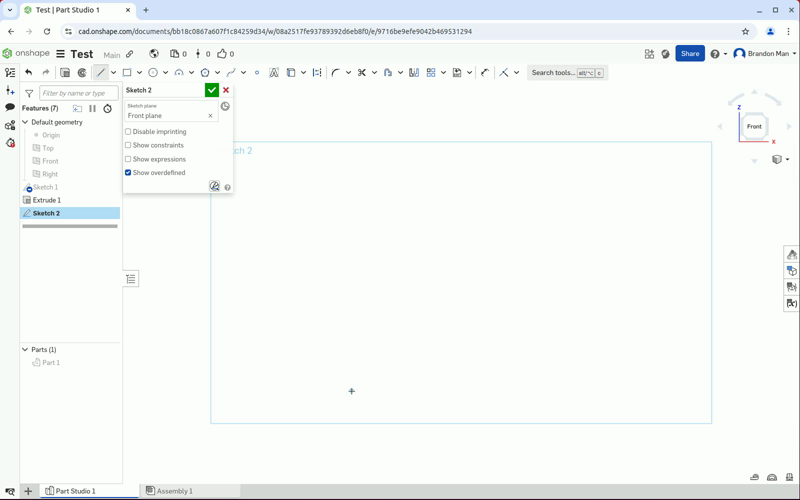
mouse_move(566, 390)
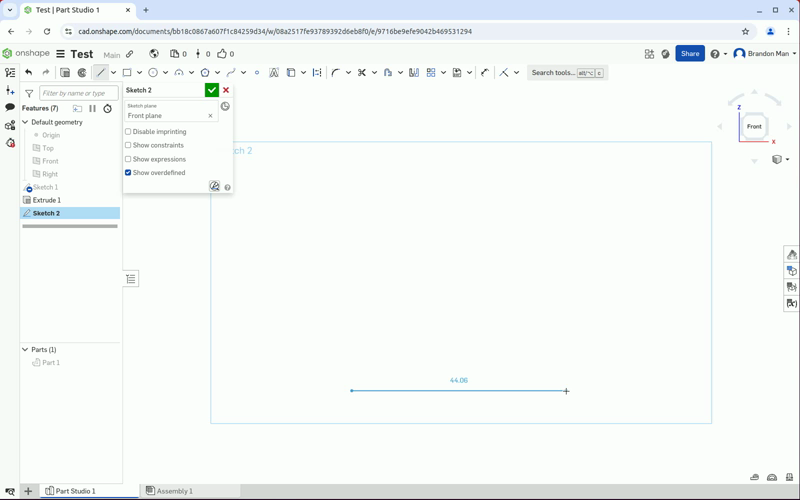
click(566, 390)
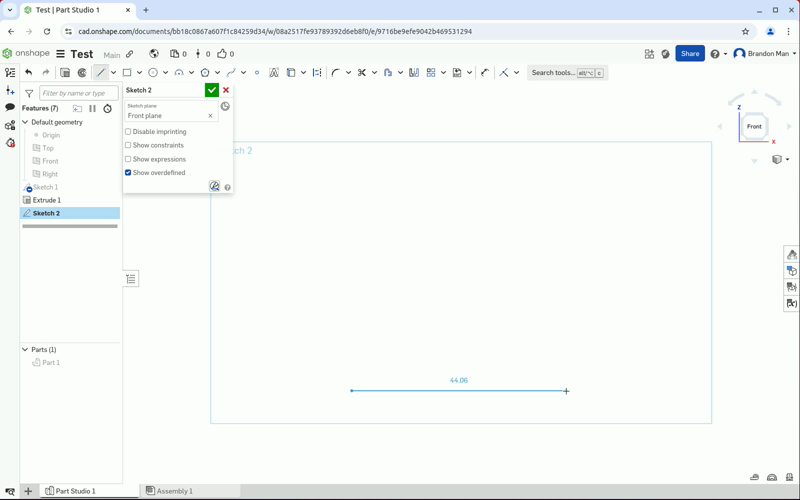
key_up(shift)
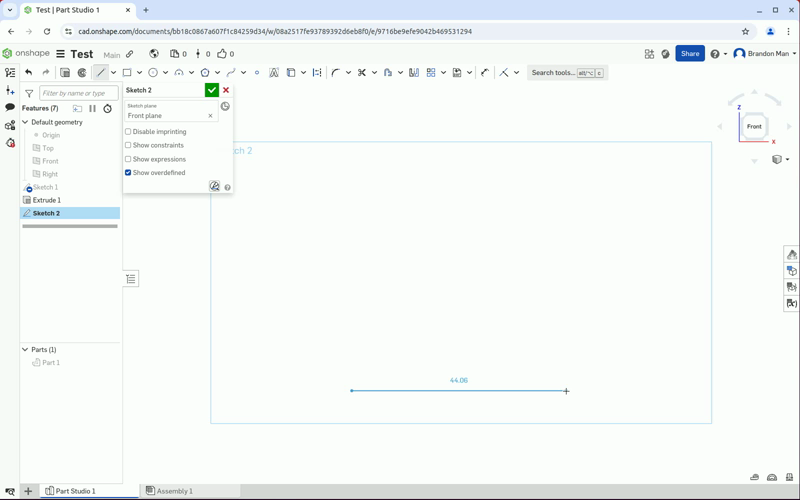
key_down(shift)
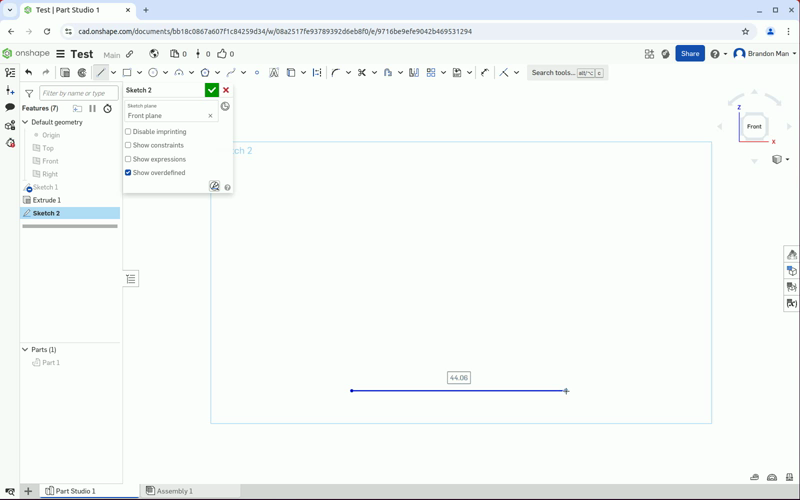
mouse_move(566, 171)
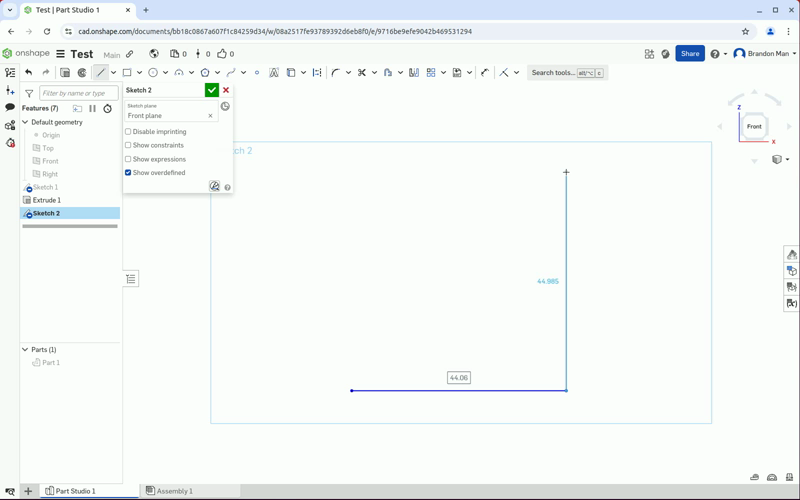
click(566, 171)
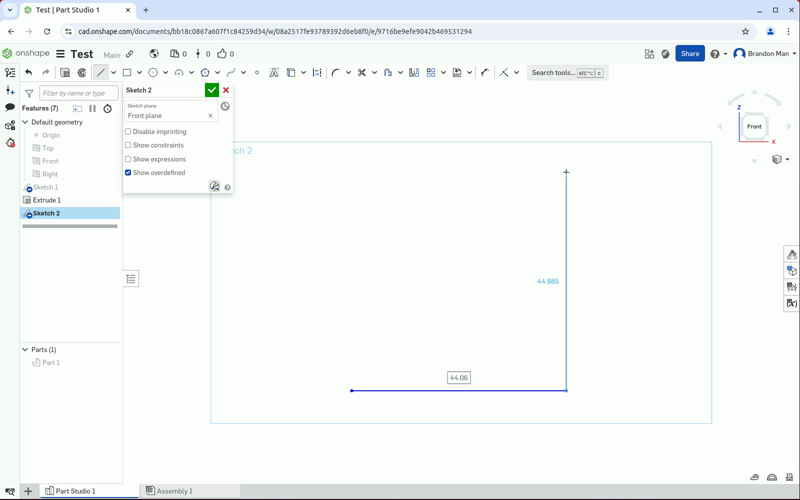
key_up(shift)
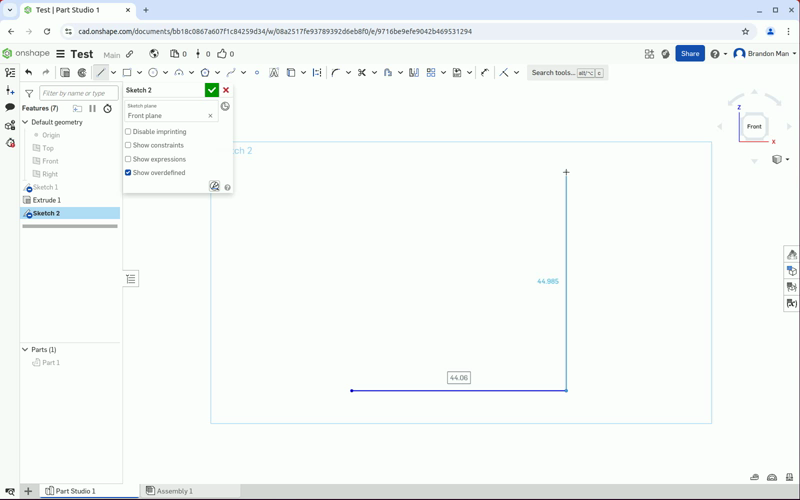
key_down(shift)
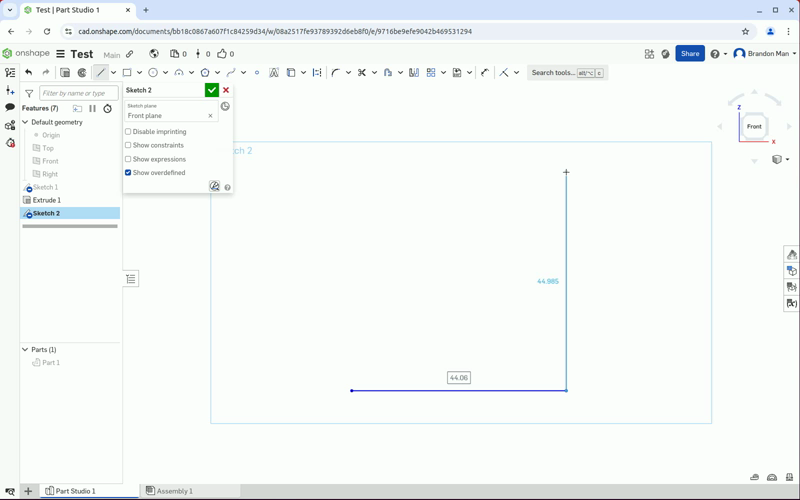
mouse_move(351, 171)
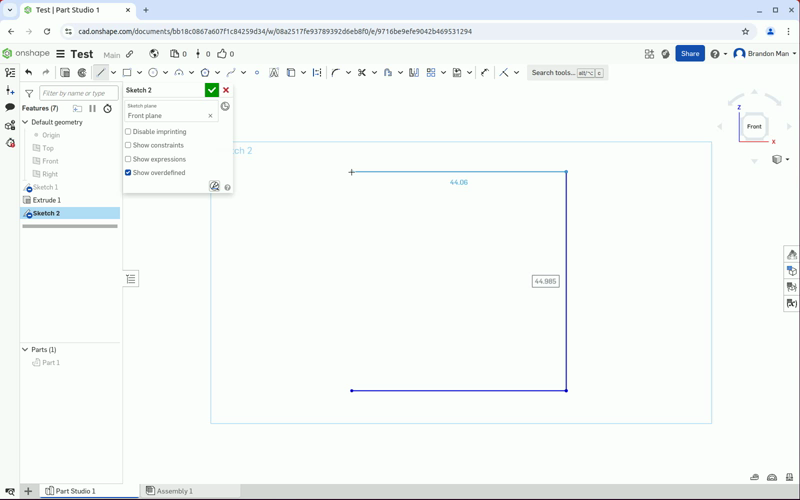
click(351, 171)
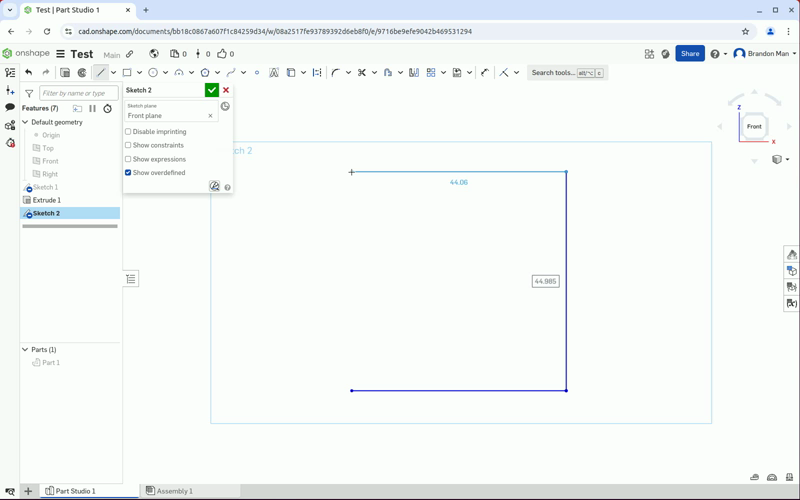
key_up(shift)
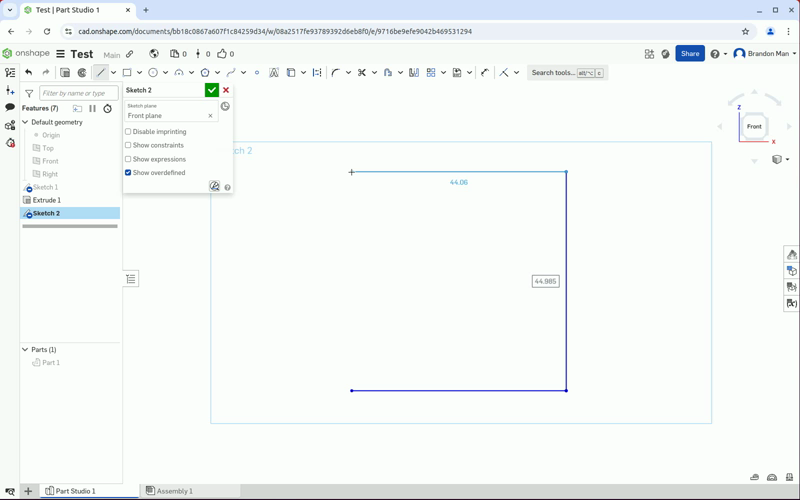
key_down(shift)
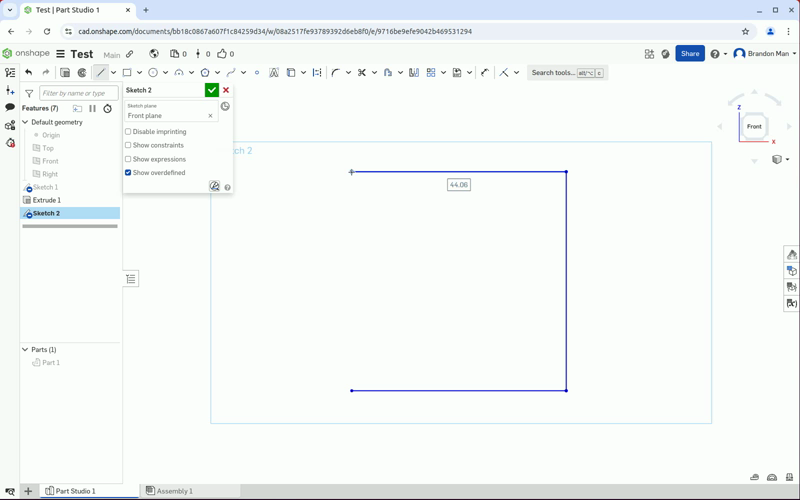
mouse_move(351, 390)
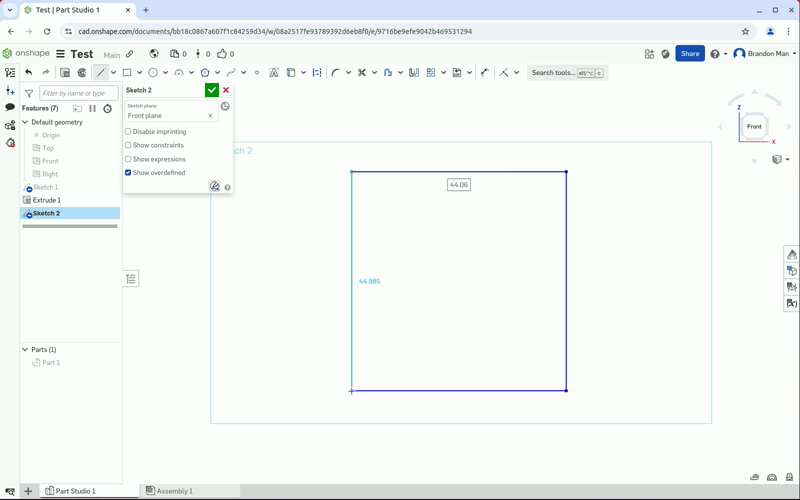
key_up(shift)
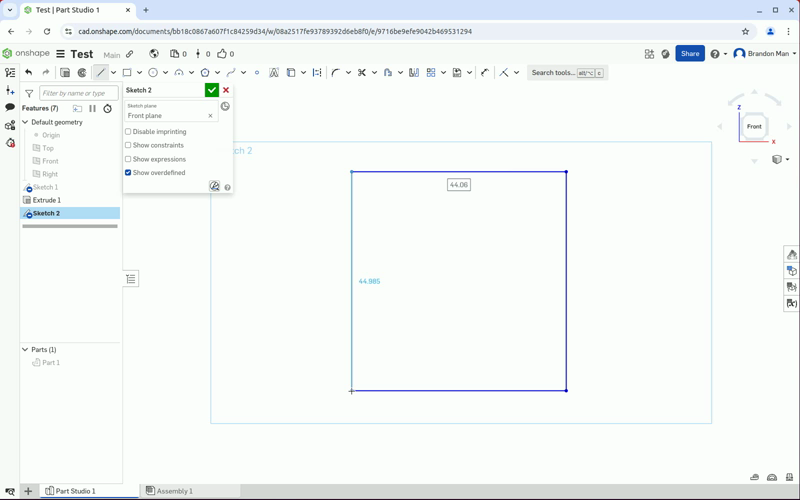
click(351, 390)
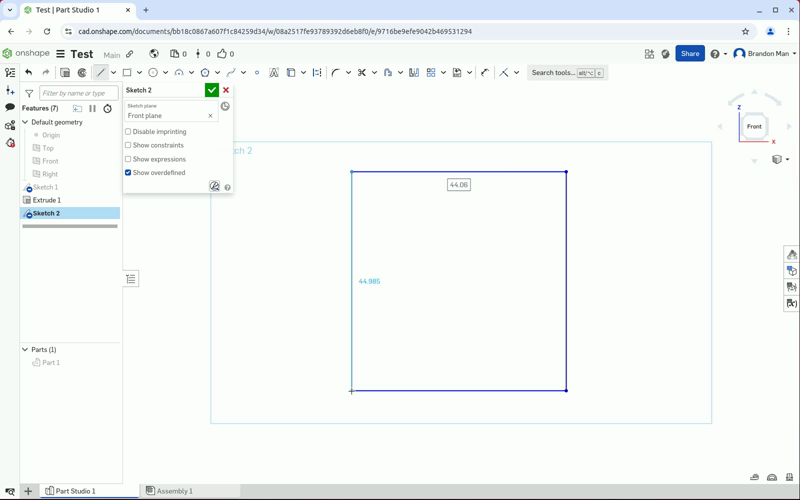
key(esc)
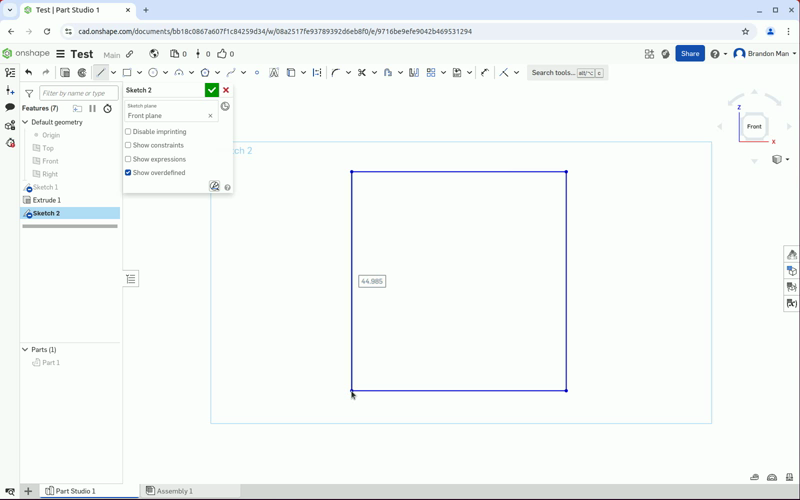
mouse_move(407, 204)
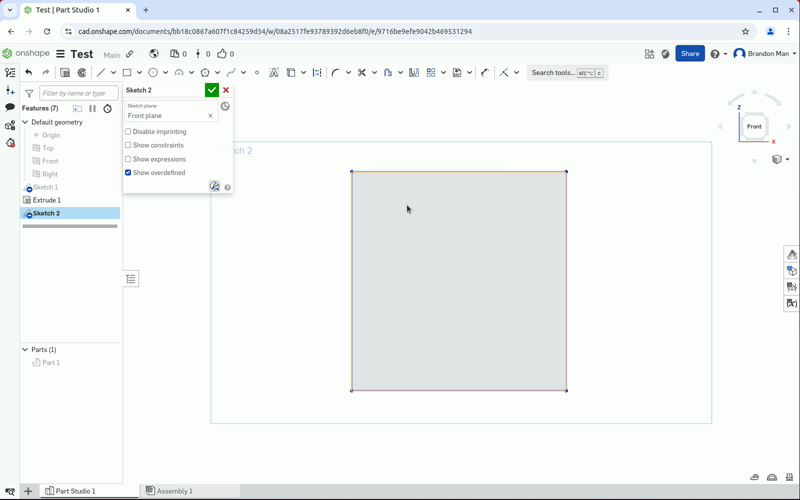
click(407, 204)
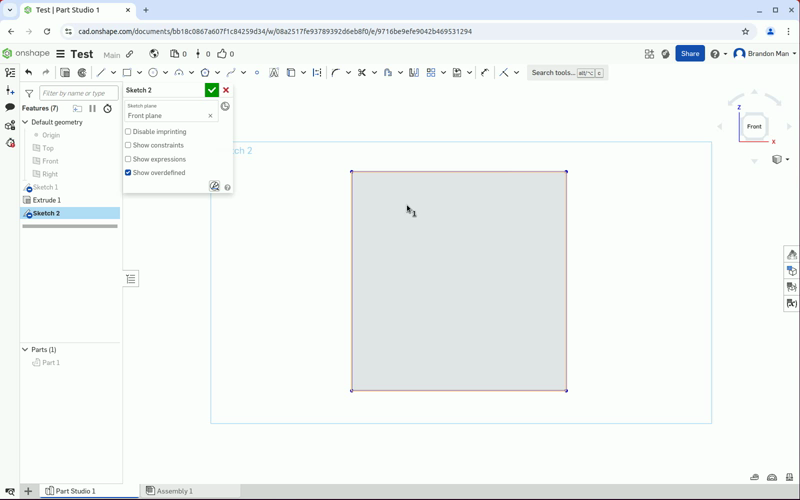
mouse_move(73, 352)
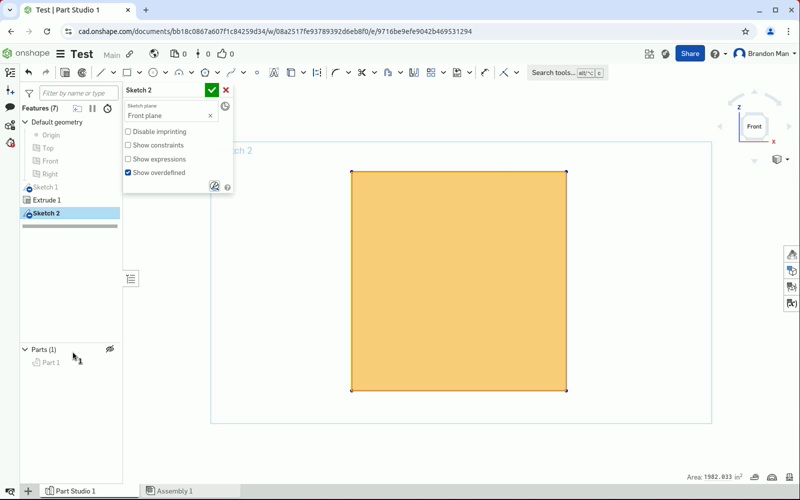
key(shift+y)
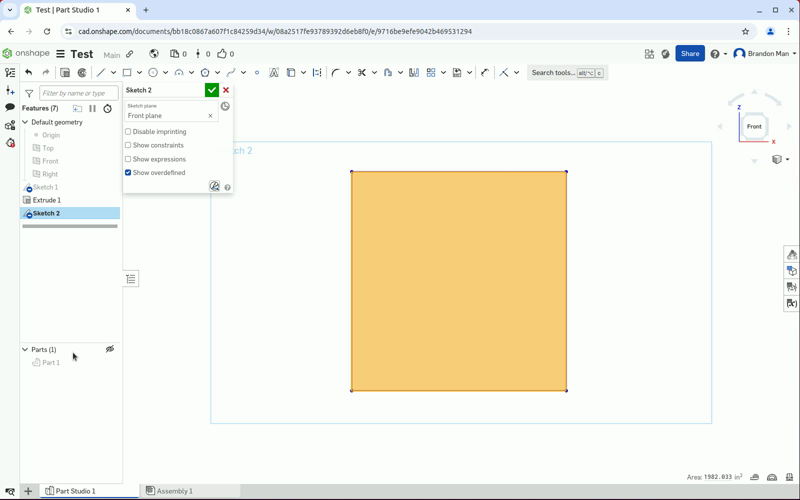
key(shift+e)
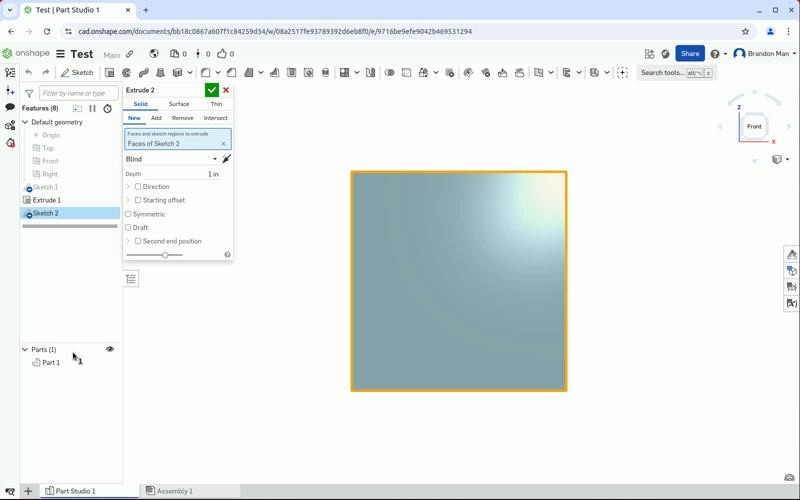
mouse_move(143, 106)
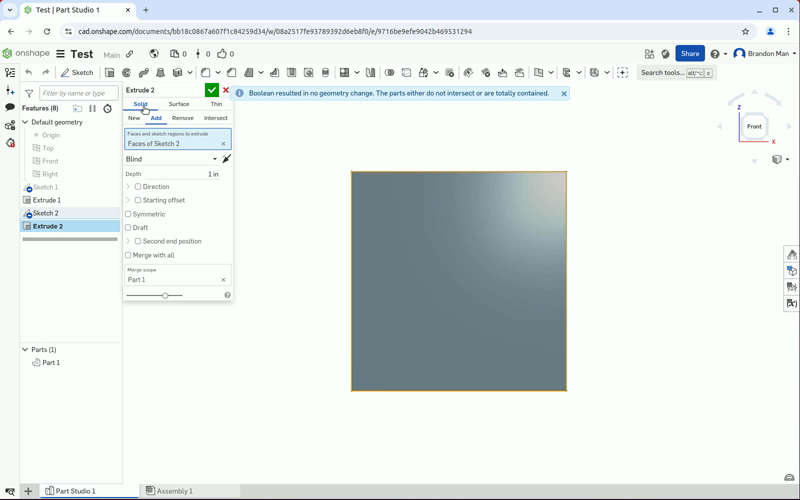
click(143, 106)
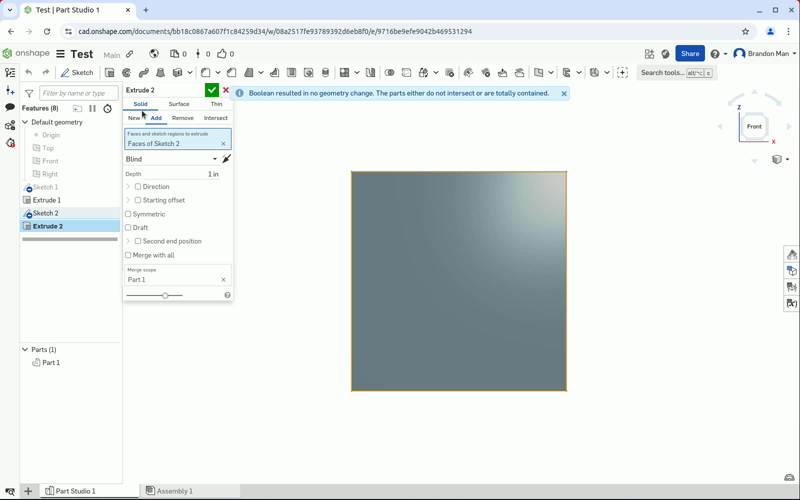
mouse_move(137, 120)
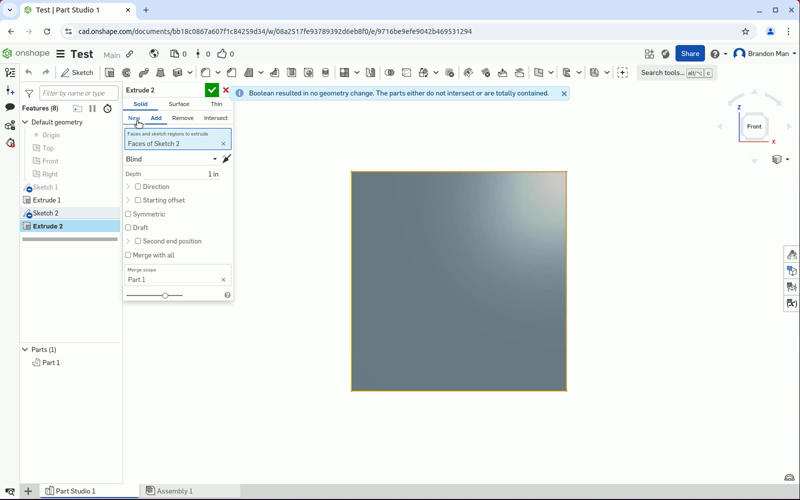
click(137, 120)
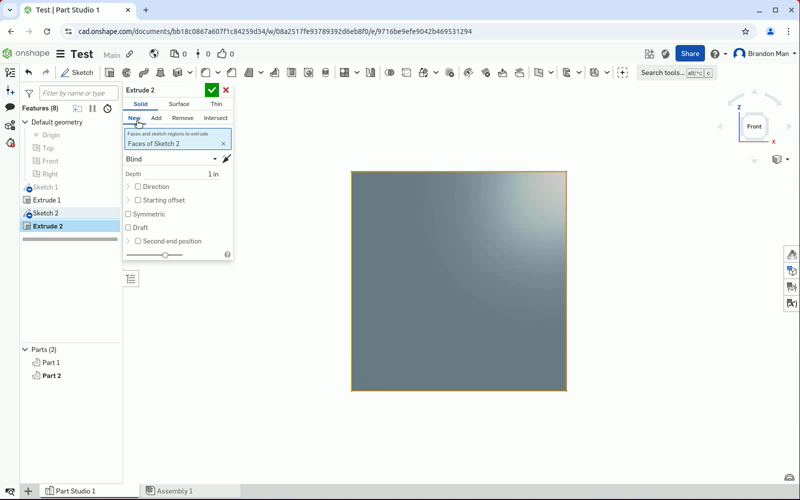
key(tab, 4)
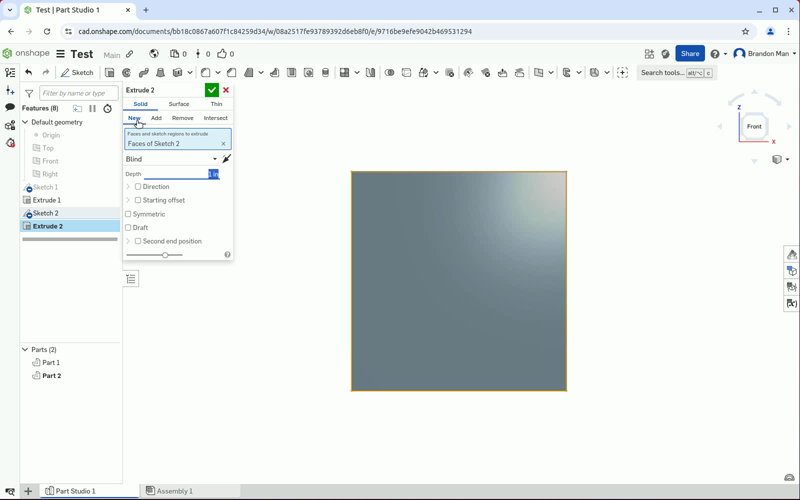
text(20.942)
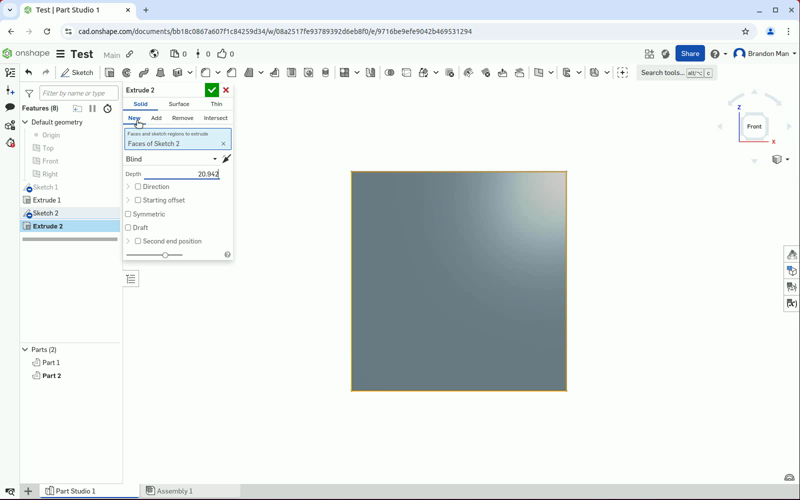
key(enter)
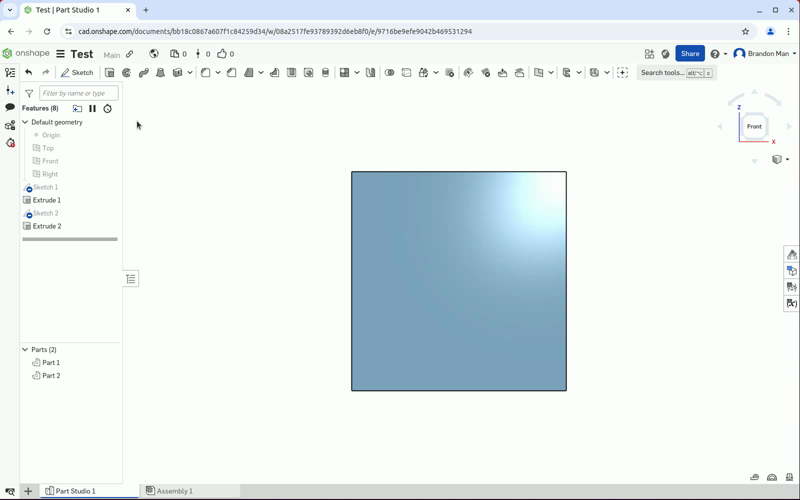
key(shift+h)
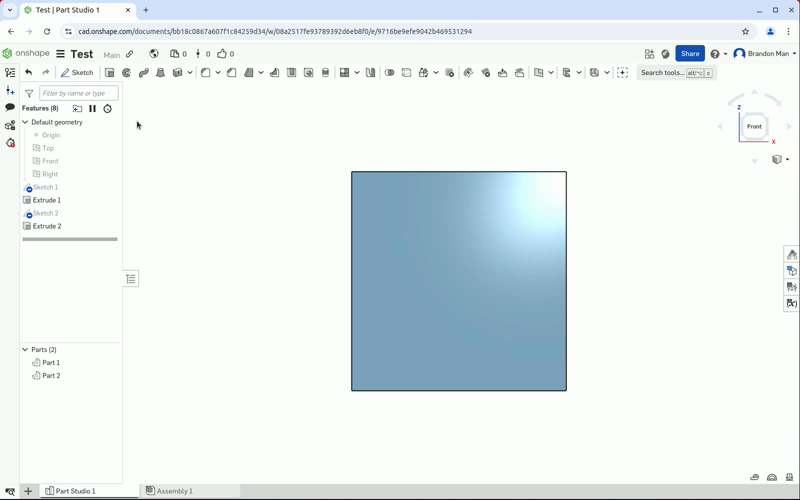
key(shift+h)
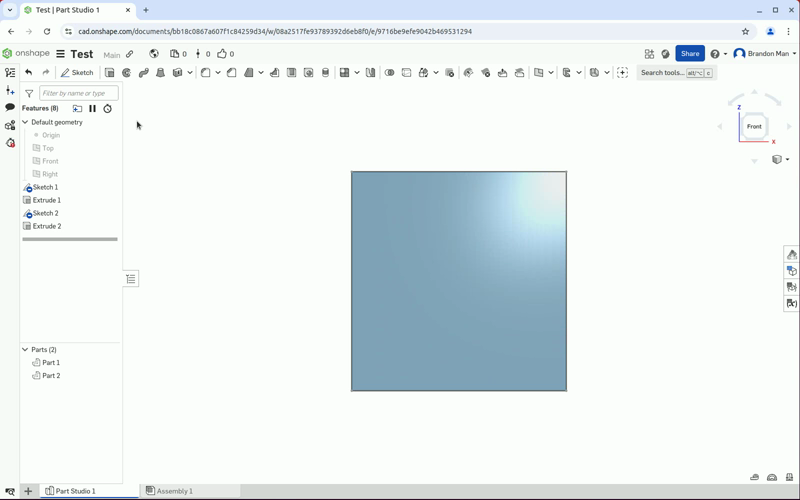
key(shift+7)
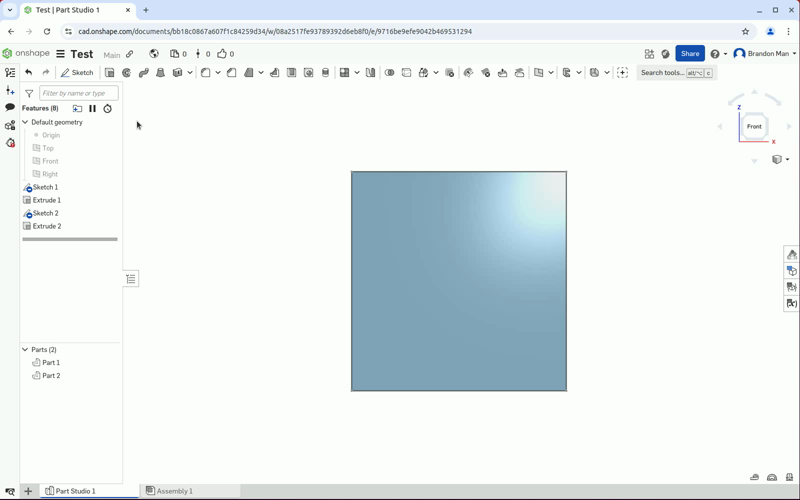
key(left, 2)
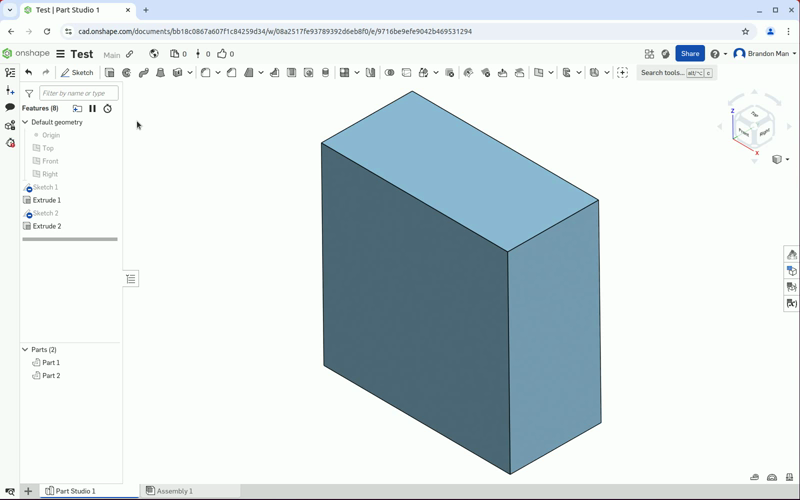
key(down, 2)
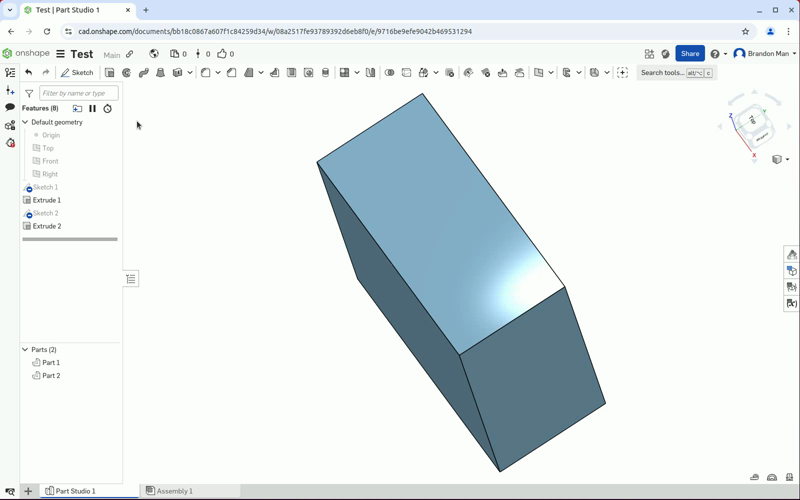
key(up, 2)
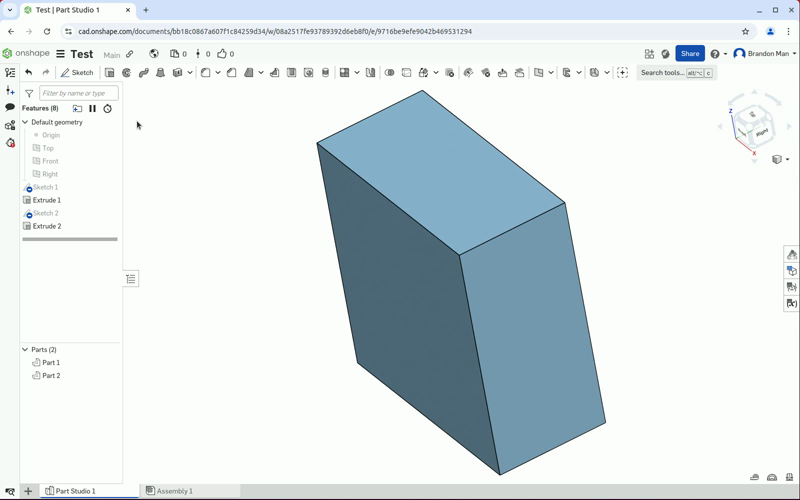
key(right, 2)
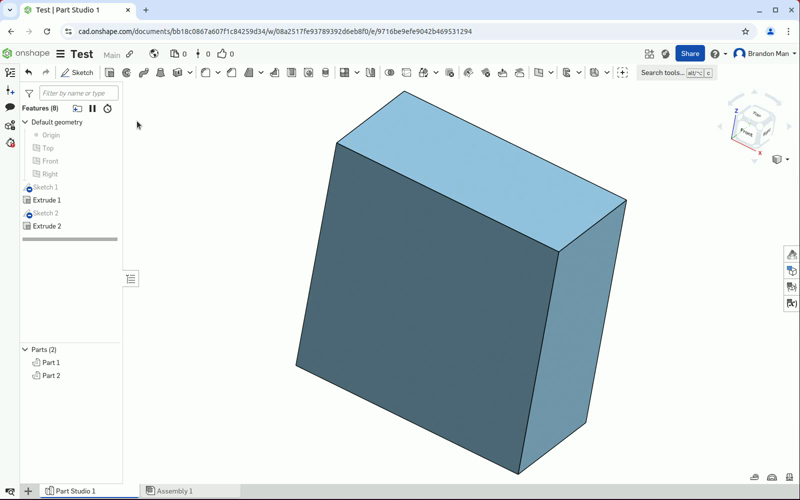
mouse_move(73, 189)
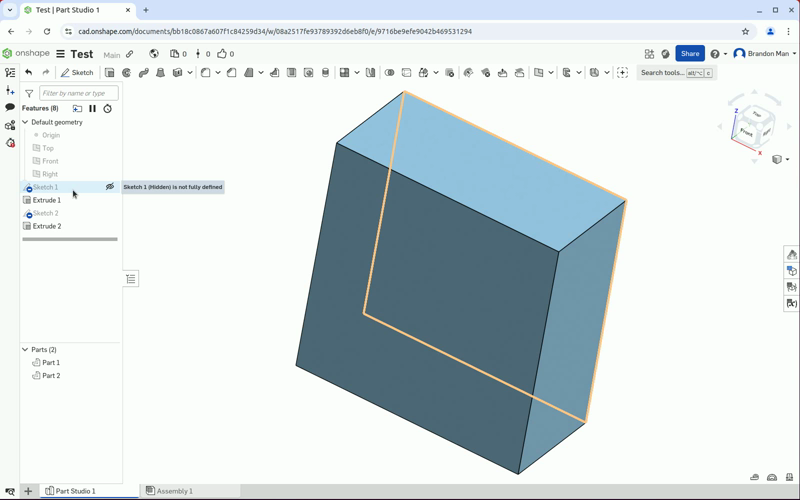
click(73, 189)